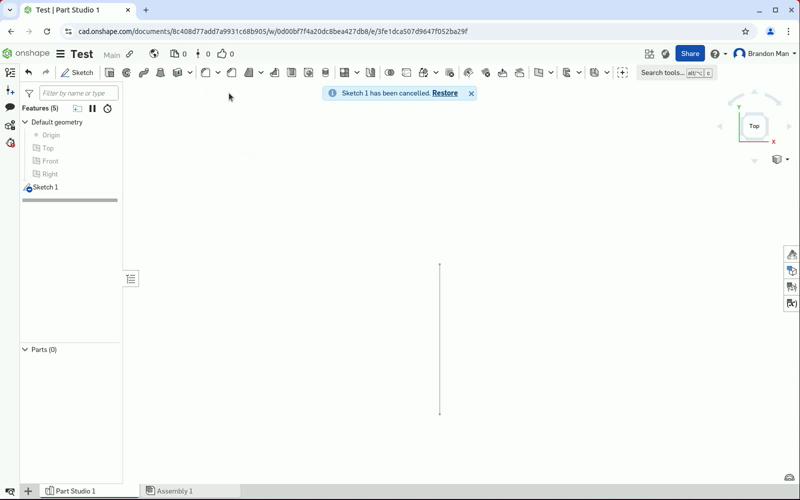
key(shift+h)
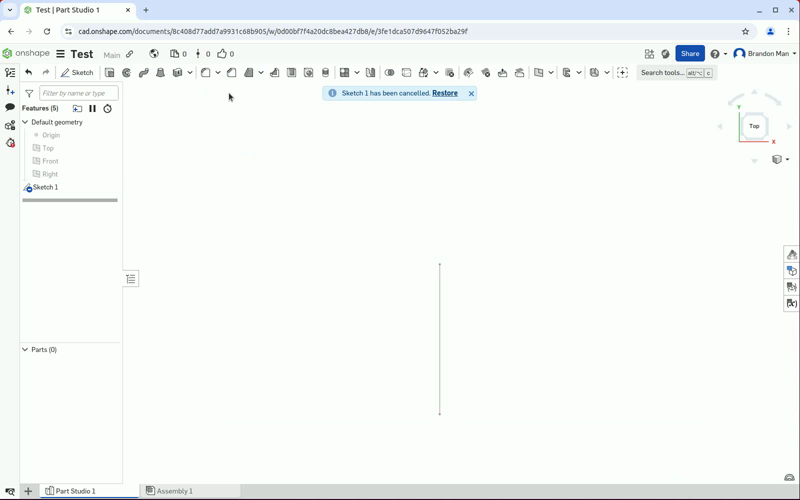
key(shift+s)
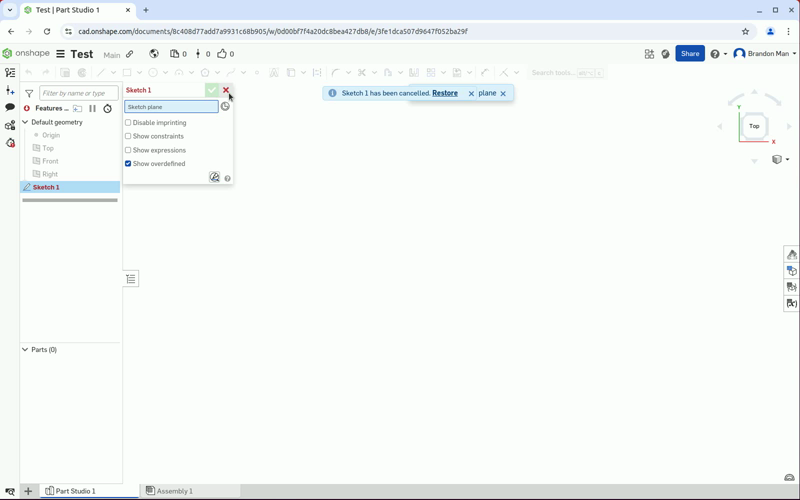
mouse_move(73, 150)
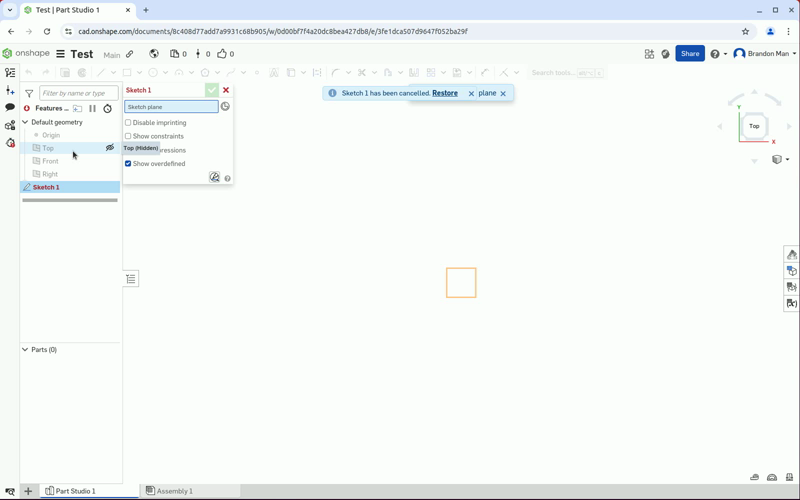
click(73, 150)
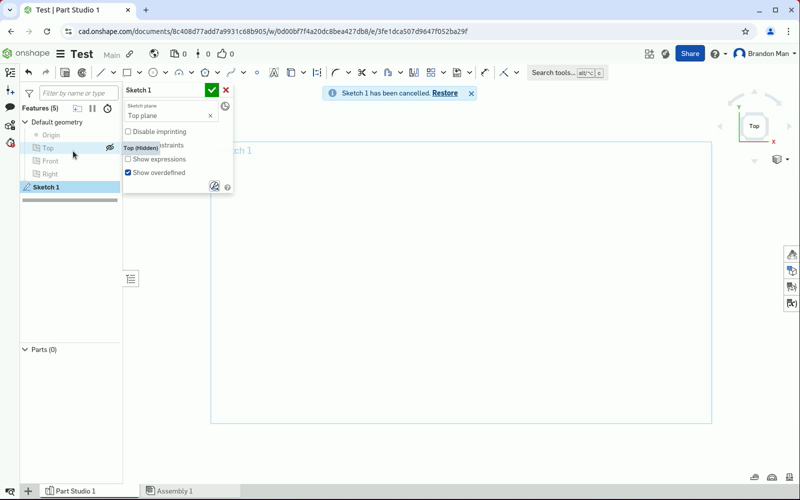
mouse_move(73, 352)
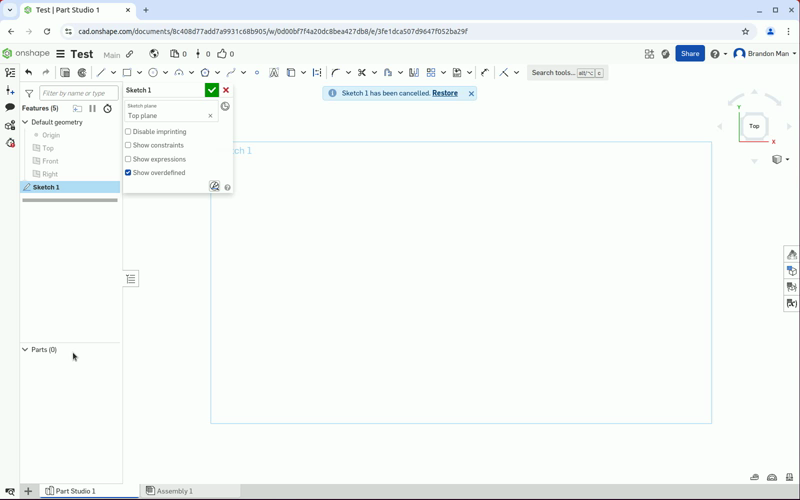
key(y)
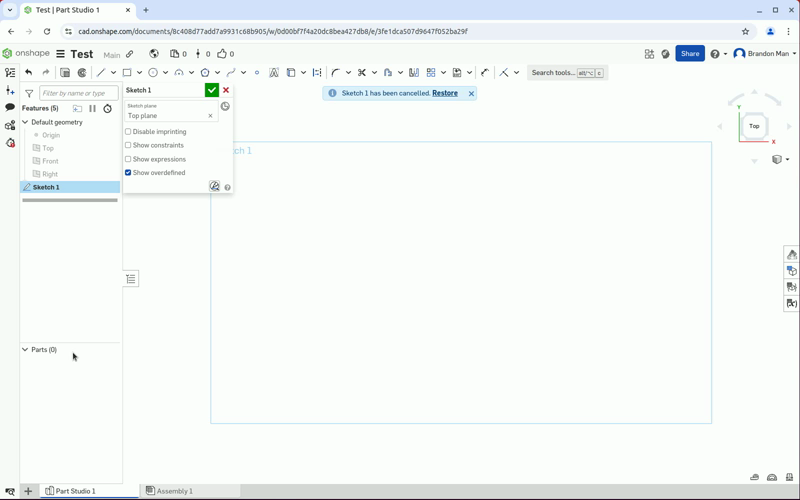
key(l)
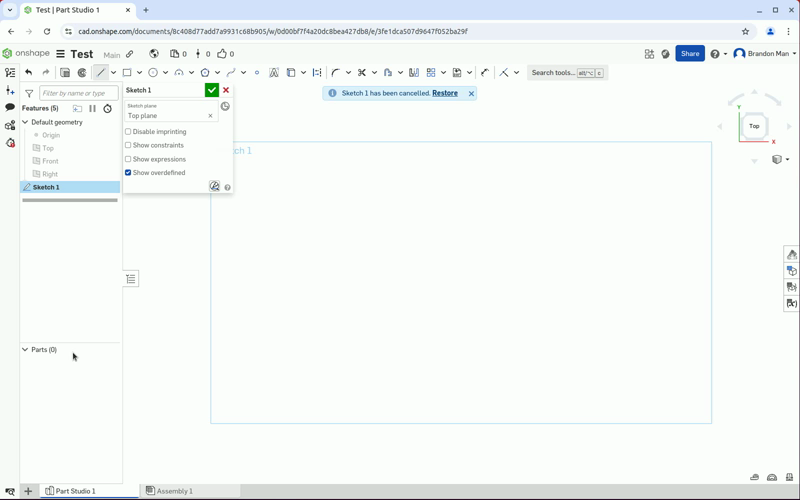
key_down(shift)
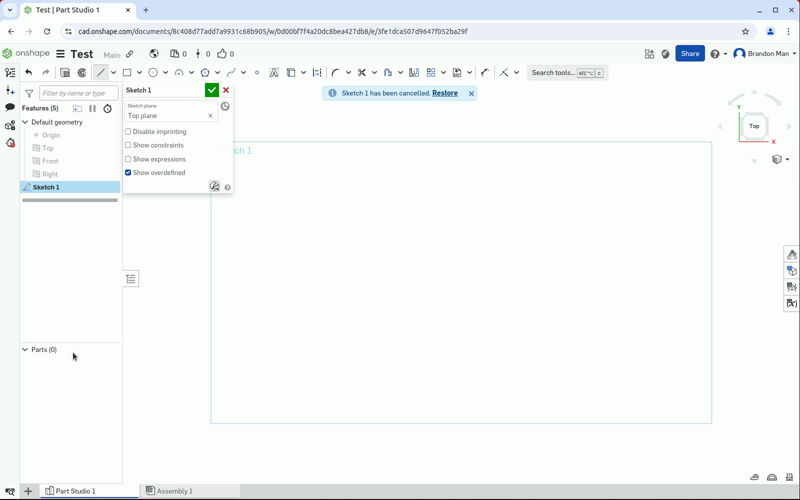
mouse_move(424, 395)
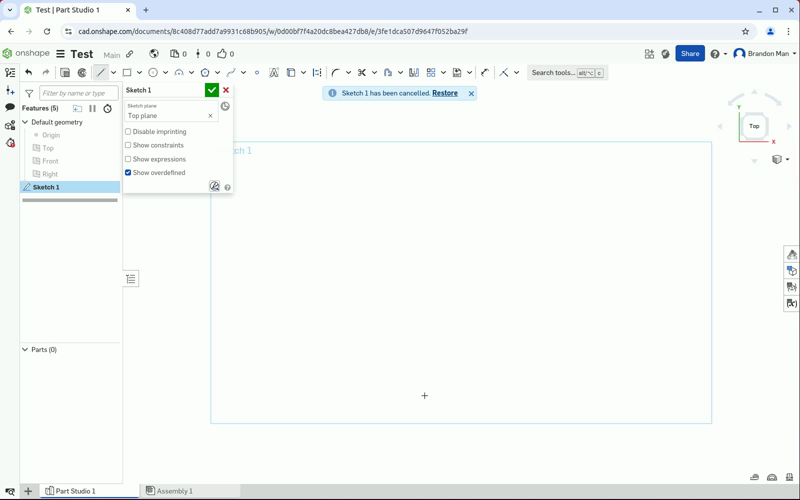
click(424, 395)
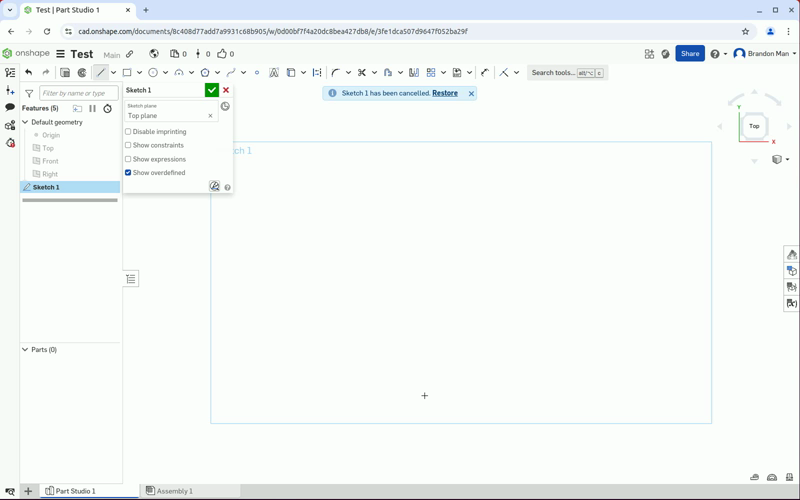
key_up(shift)
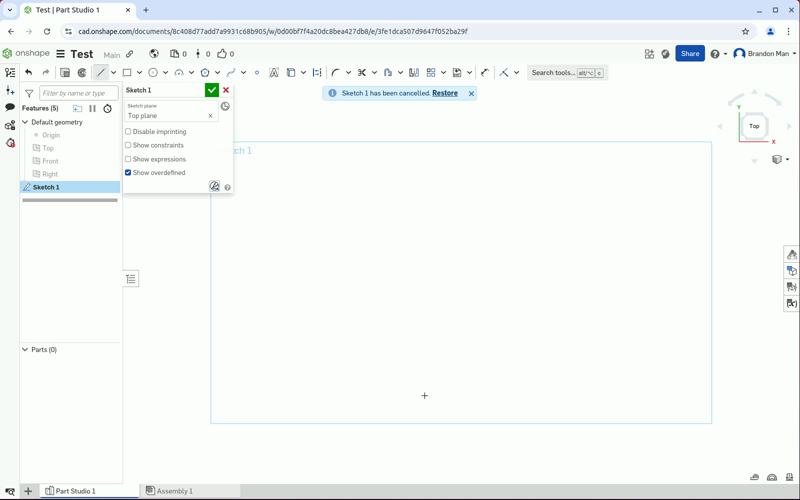
key_down(shift)
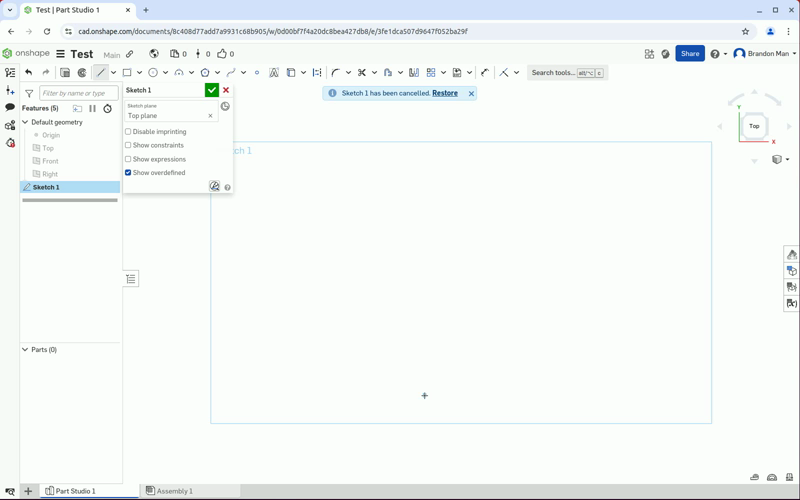
mouse_move(497, 395)
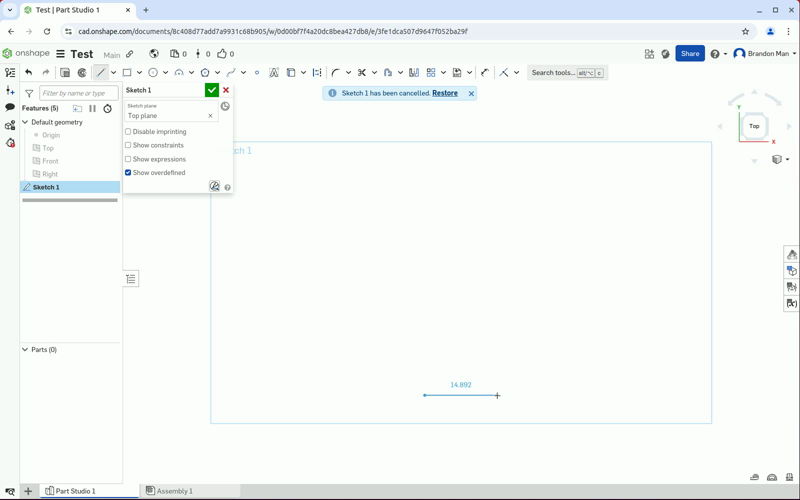
click(497, 395)
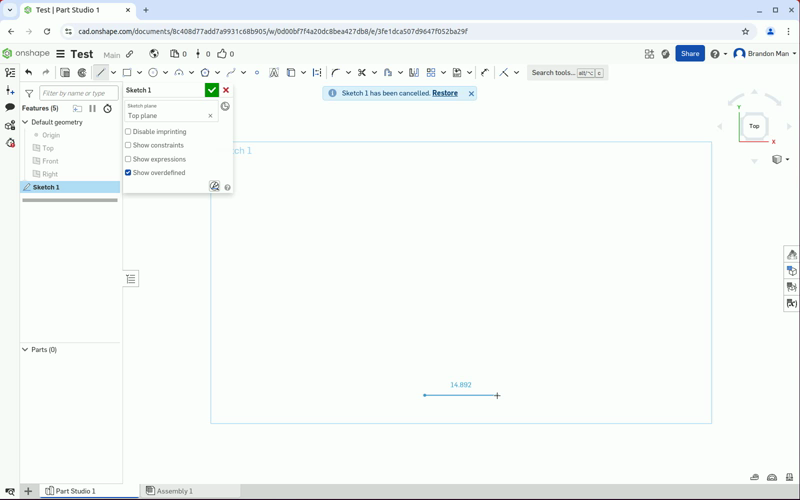
key_up(shift)
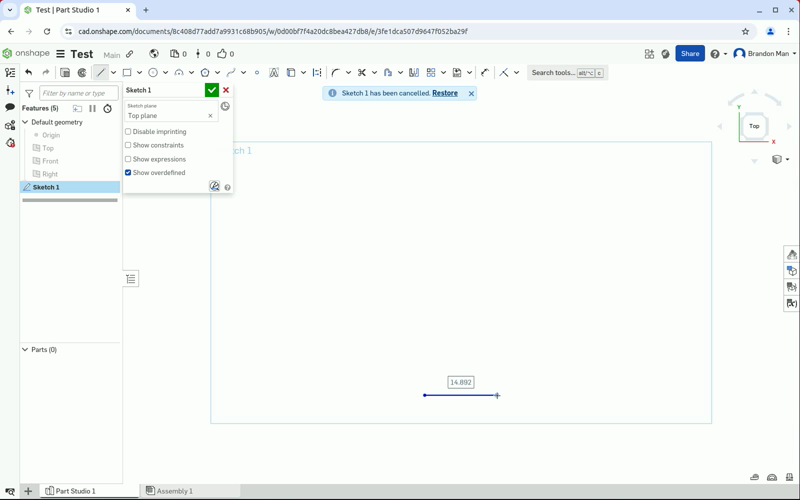
key_down(shift)
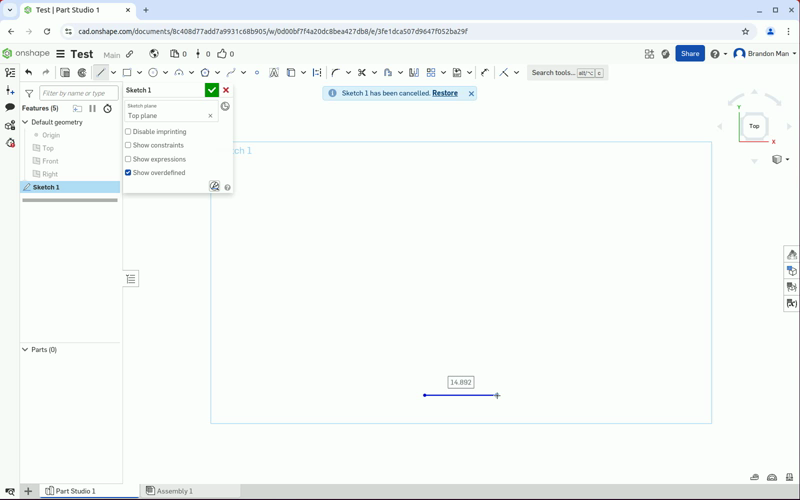
mouse_move(527, 395)
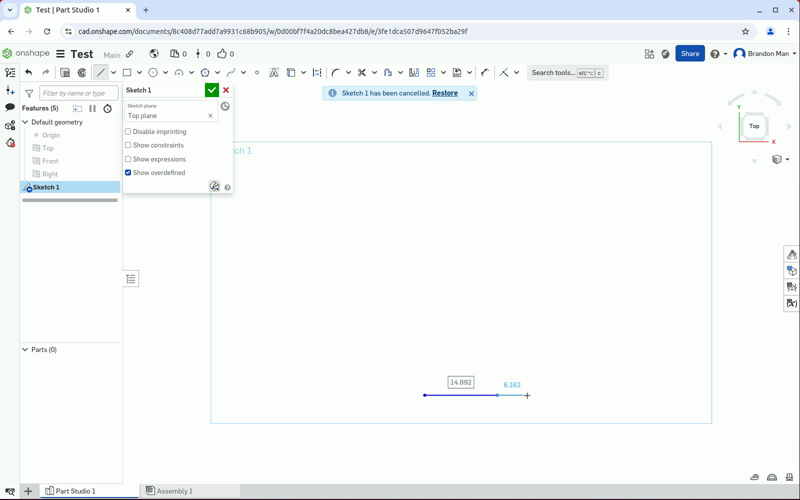
mouse_move(497, 390)
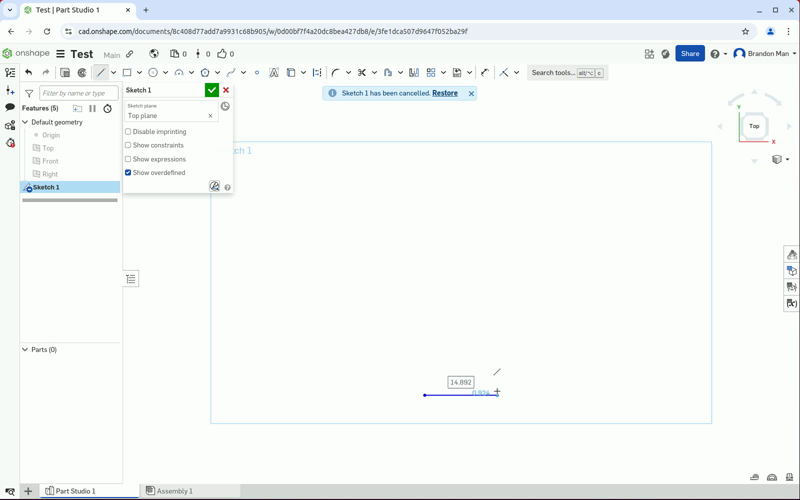
scroll(6)
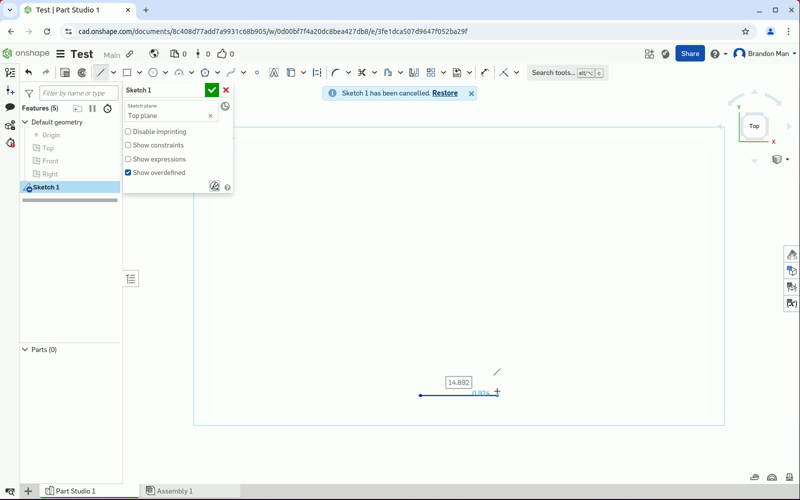
scroll(6)
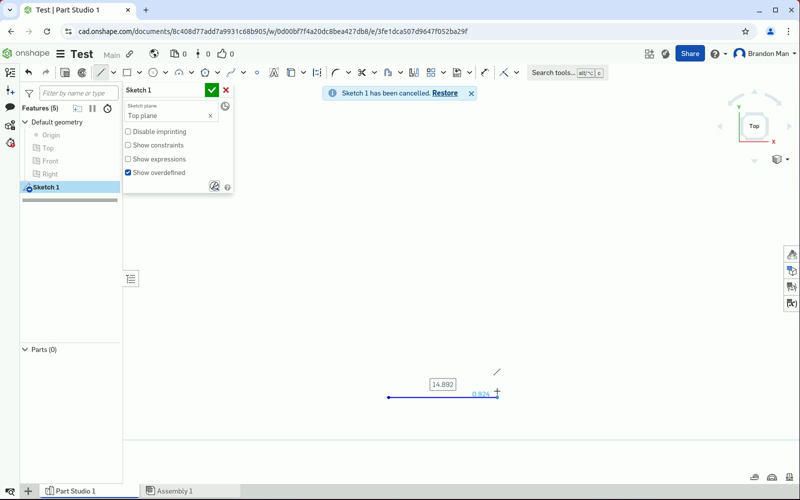
scroll(6)
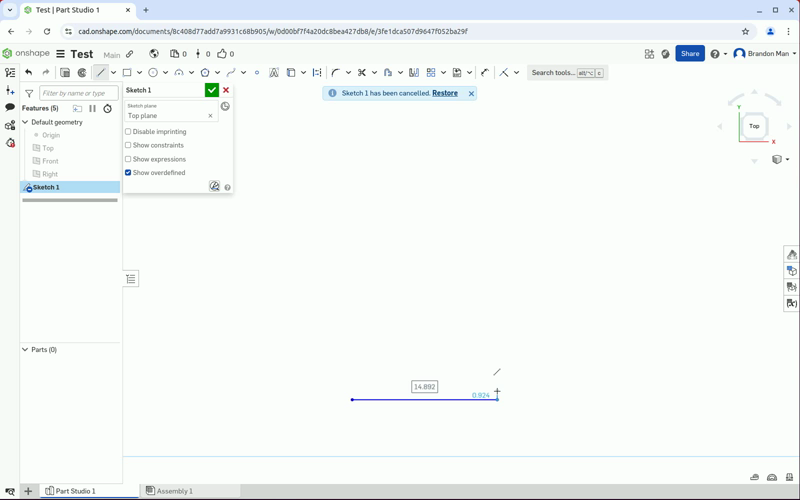
scroll(6)
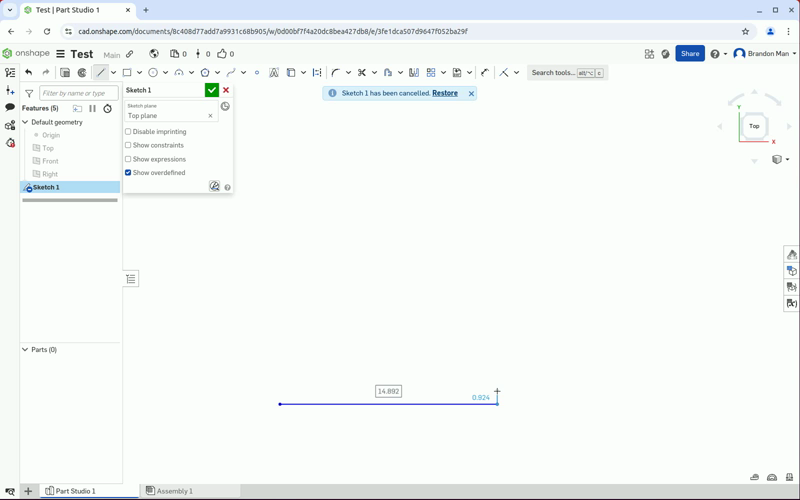
scroll(6)
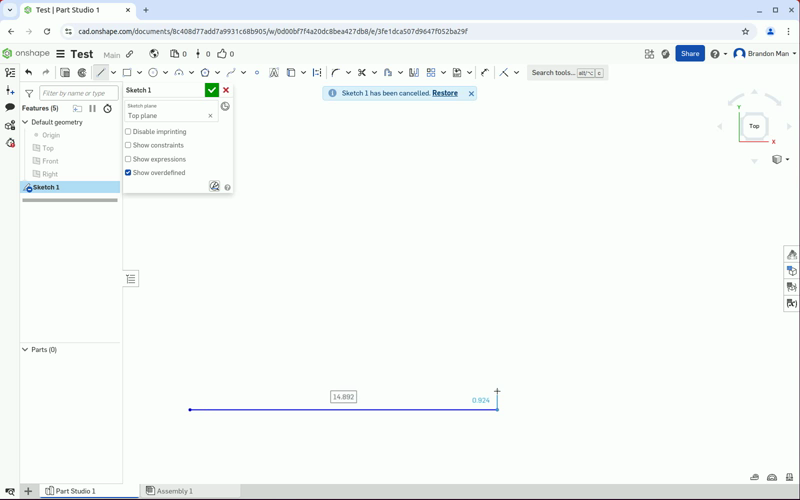
scroll(6)
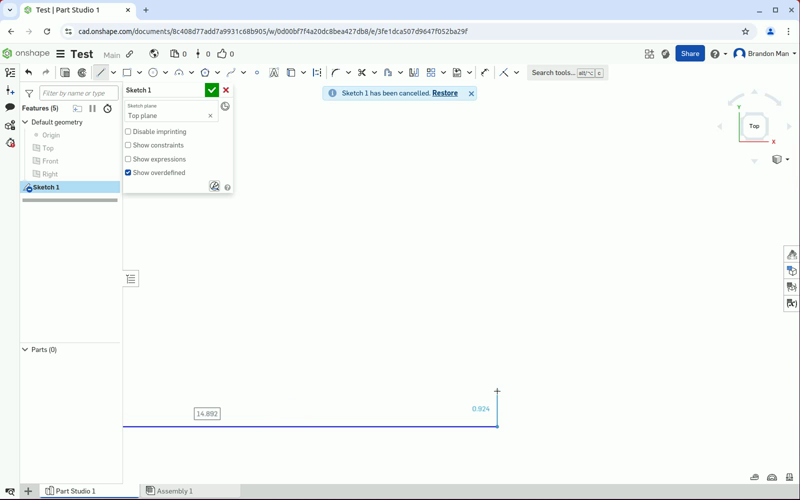
scroll(6)
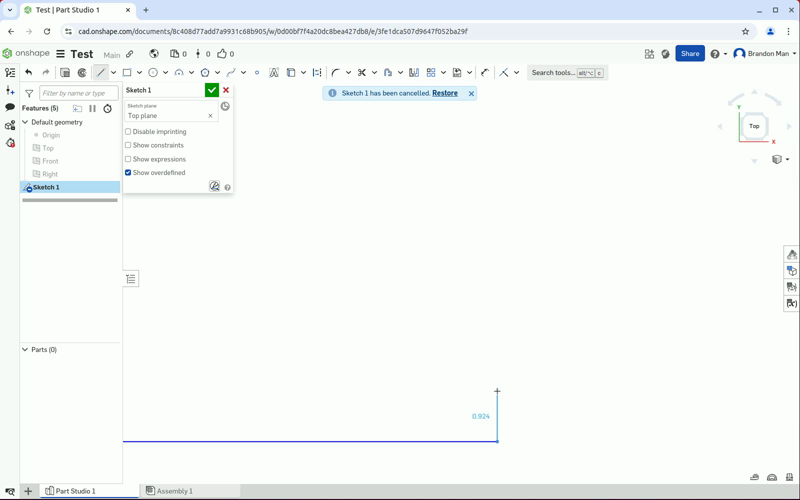
click(497, 390)
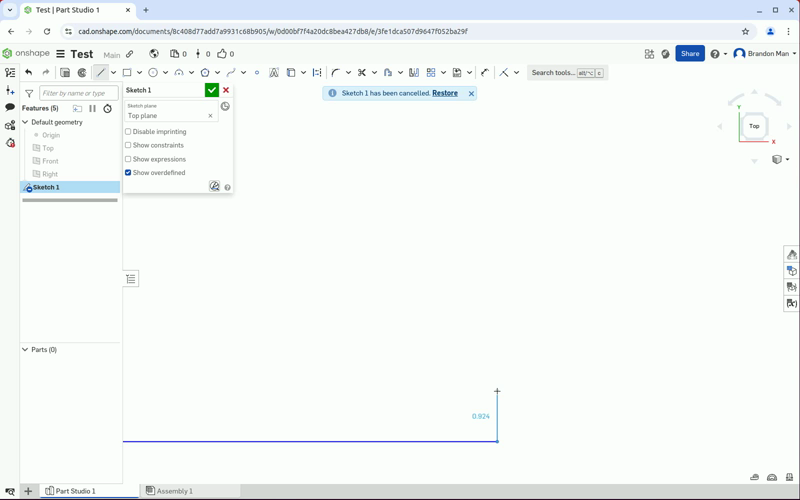
scroll(-6)
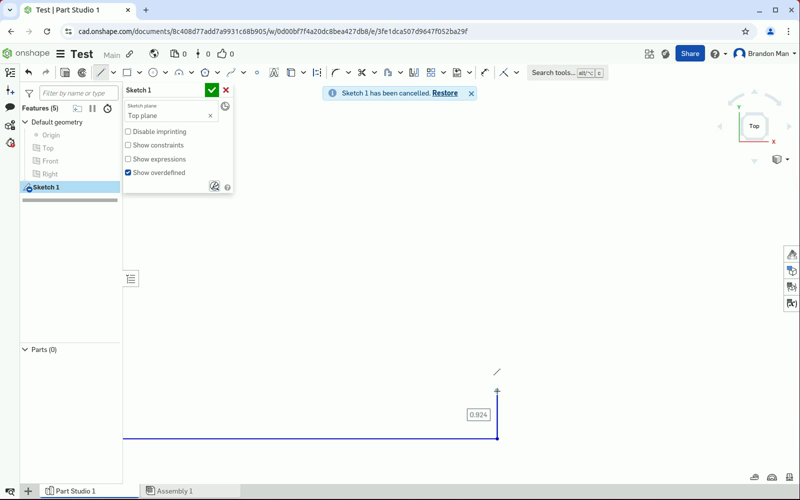
scroll(-6)
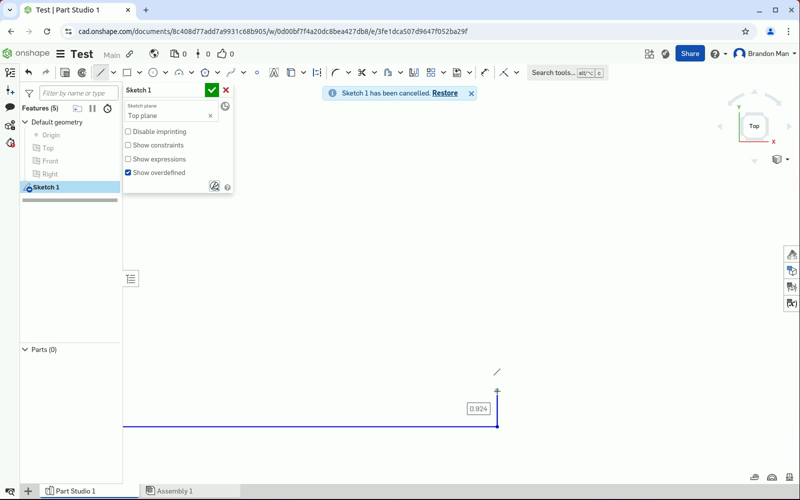
scroll(-6)
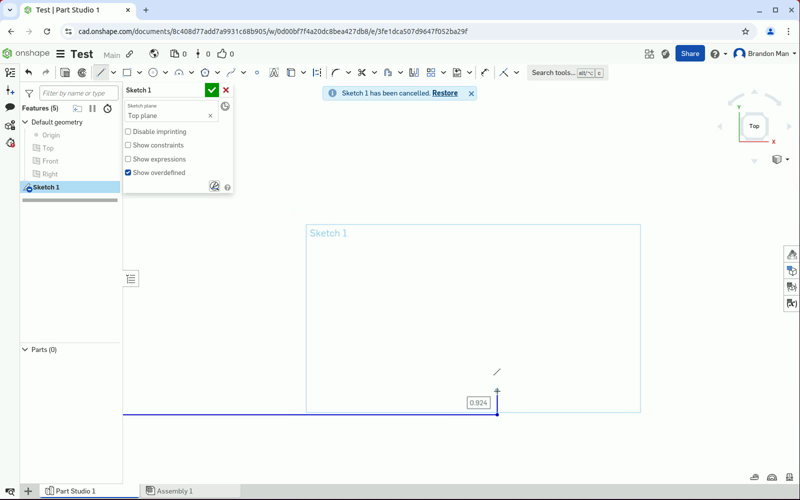
scroll(-6)
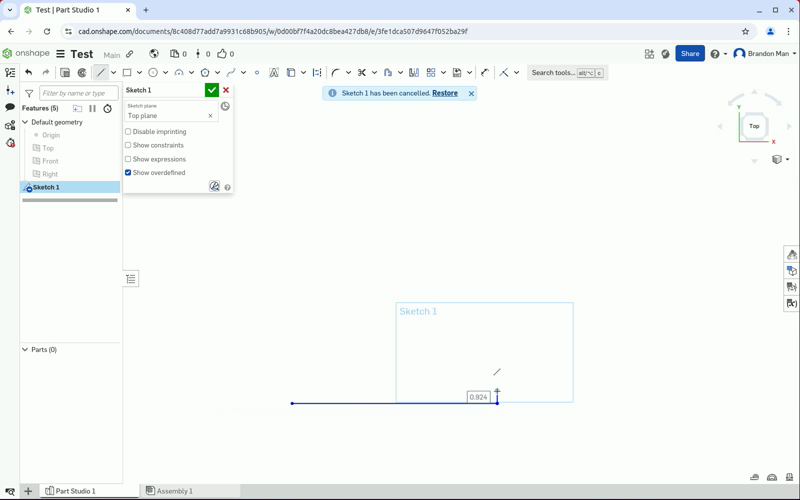
scroll(-6)
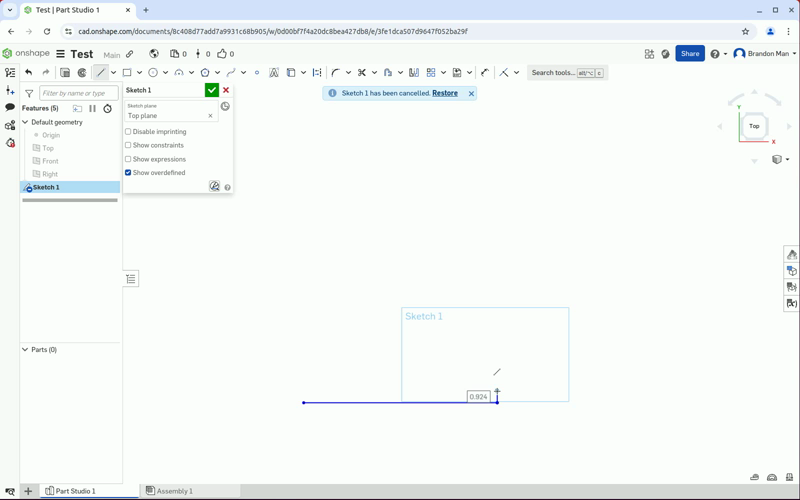
scroll(-6)
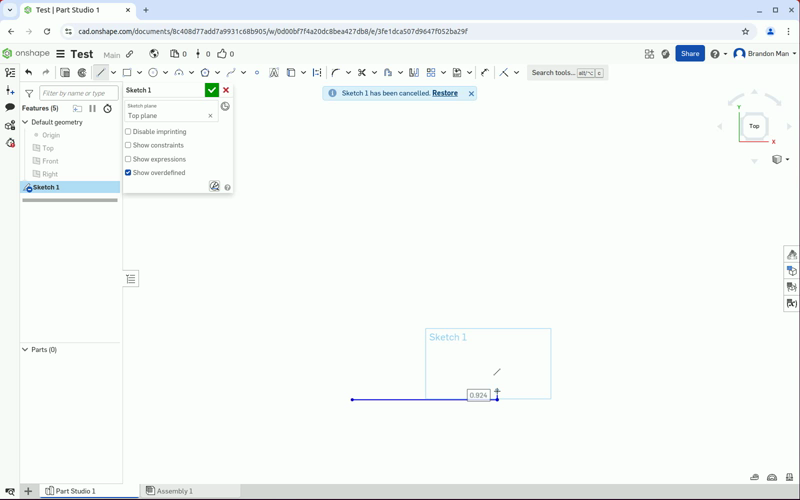
scroll(-6)
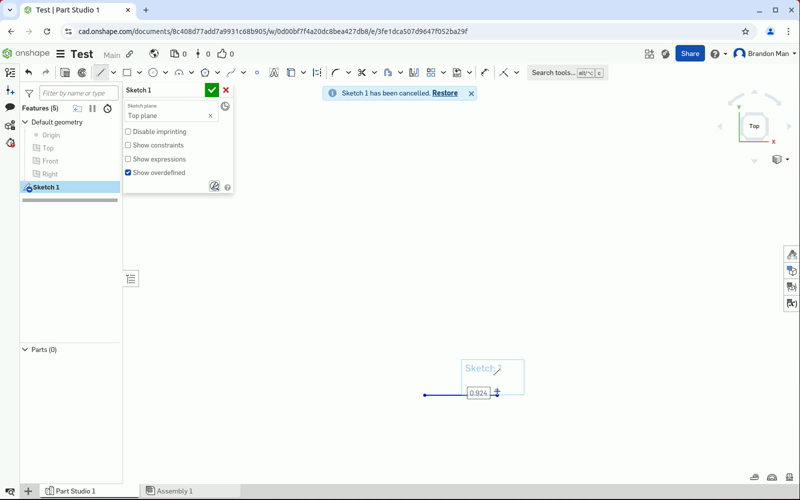
key_up(shift)
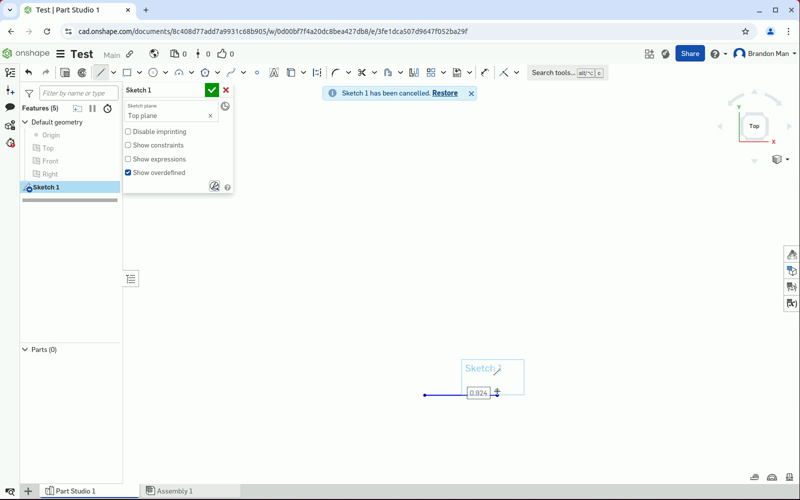
key_down(shift)
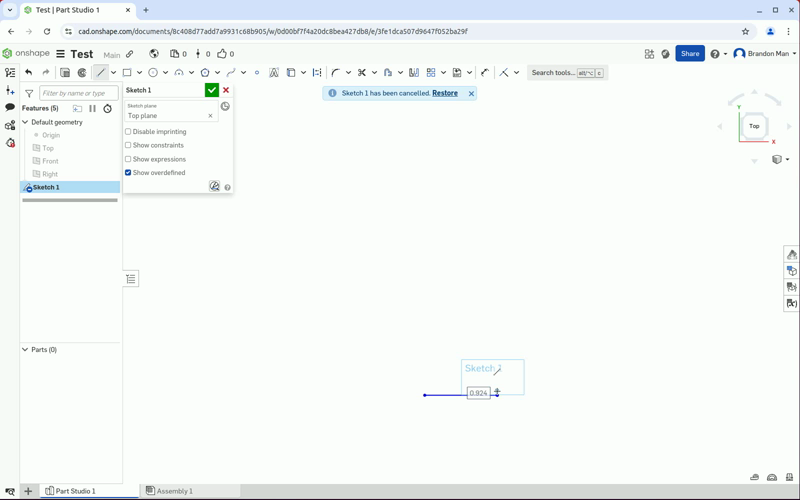
mouse_move(429, 390)
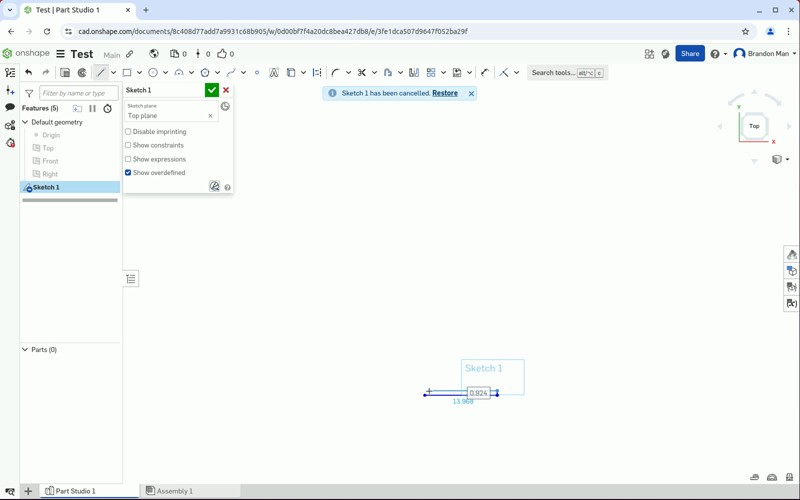
click(429, 390)
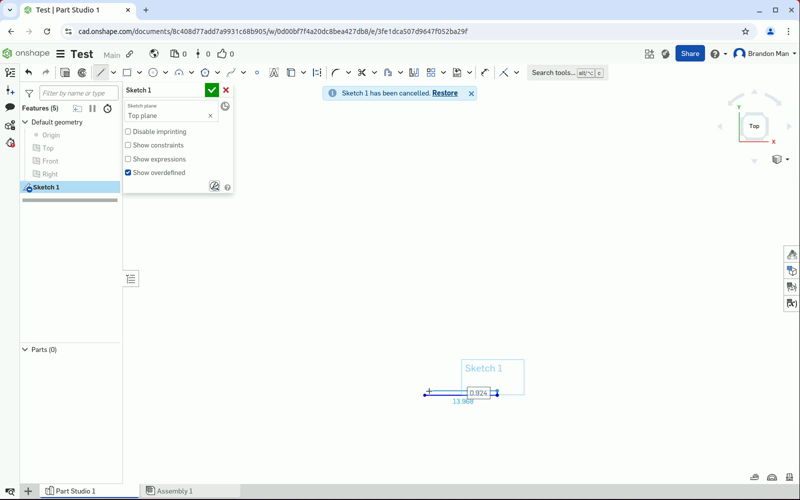
key_up(shift)
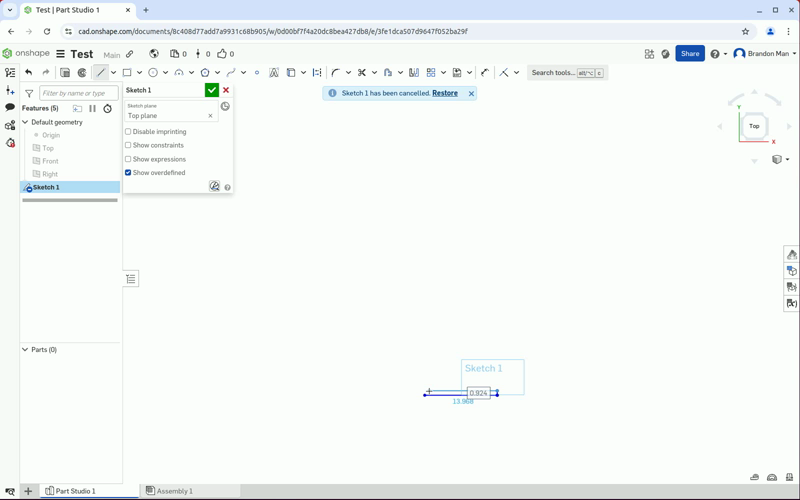
key_down(shift)
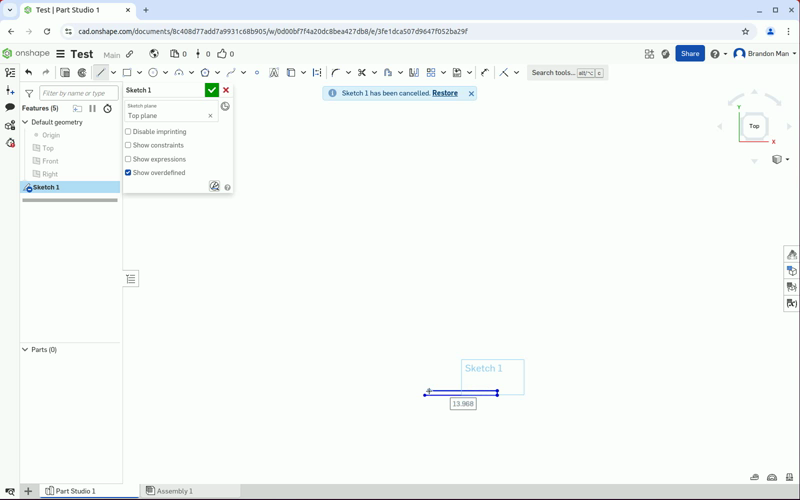
mouse_move(429, 176)
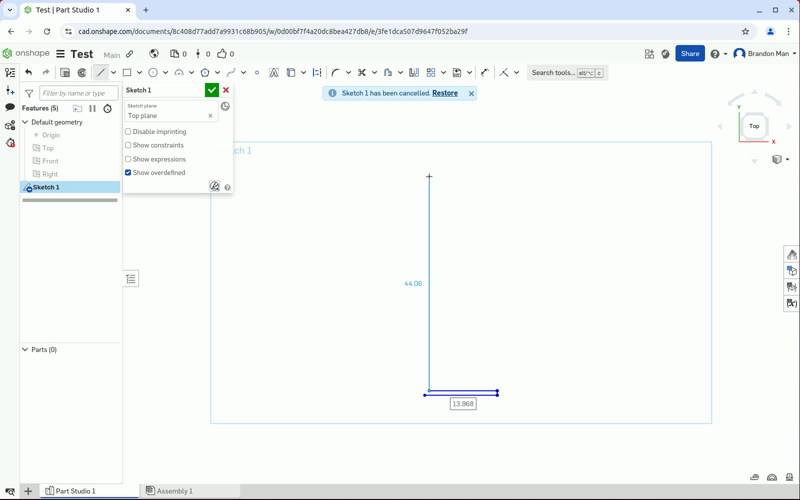
click(429, 176)
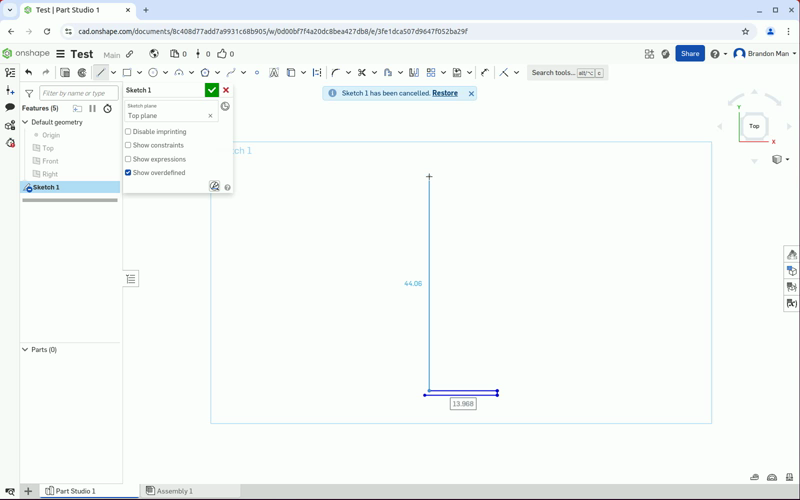
key_up(shift)
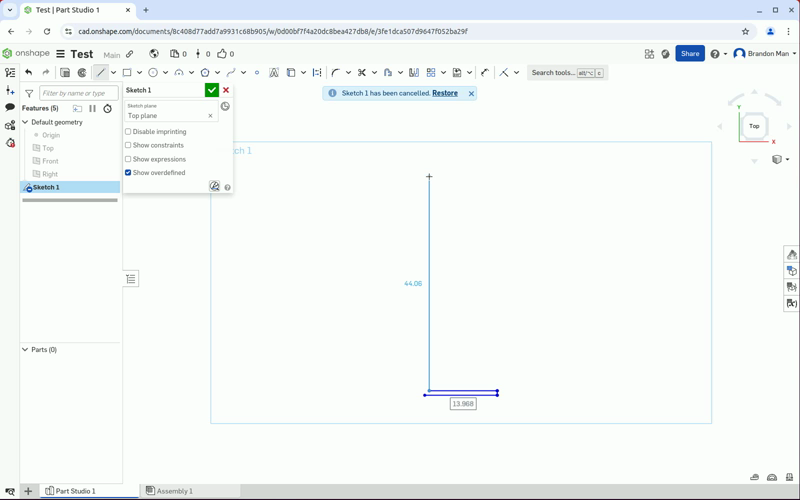
key_down(shift)
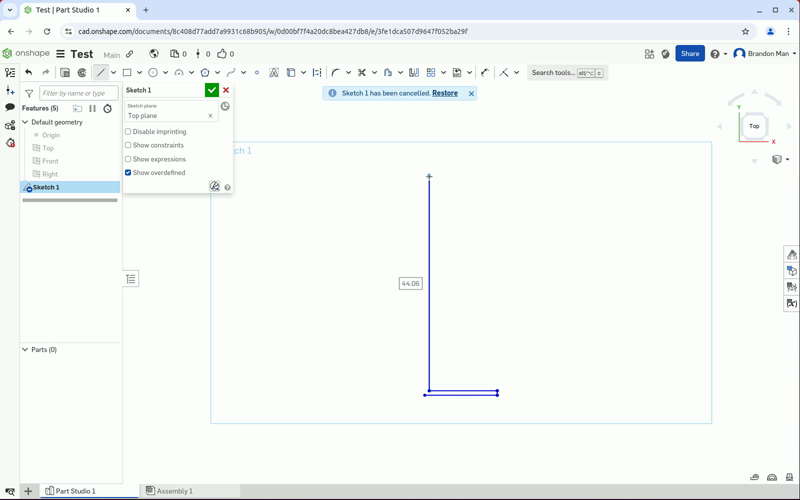
mouse_move(497, 176)
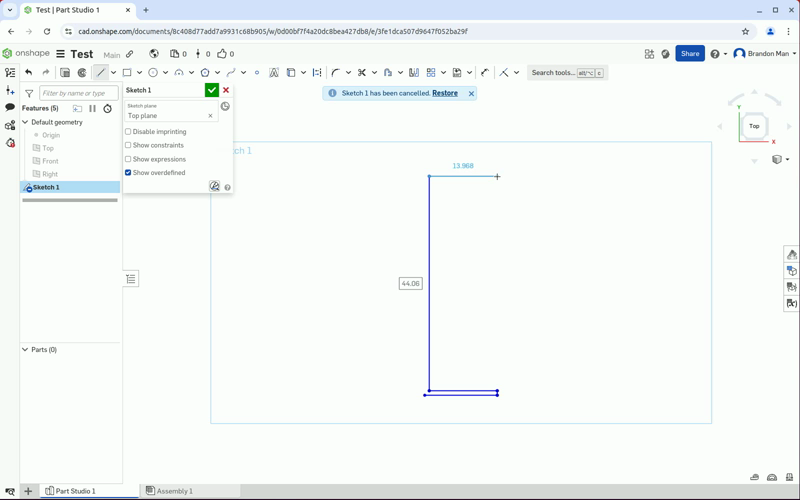
click(497, 176)
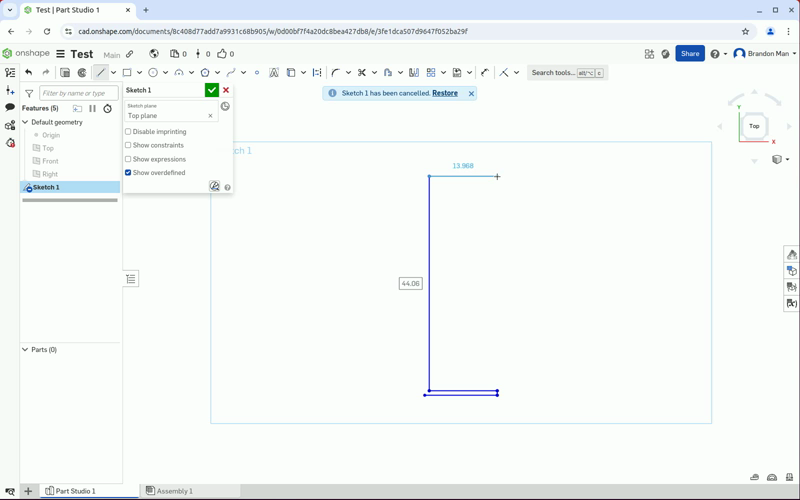
key_up(shift)
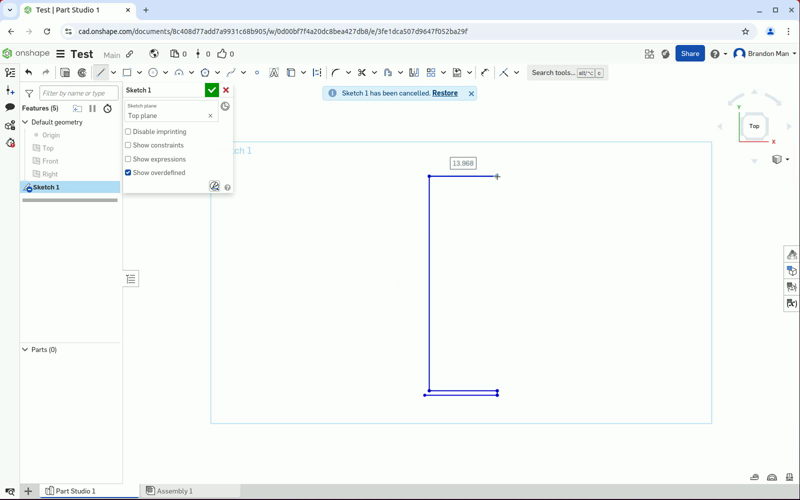
key_down(shift)
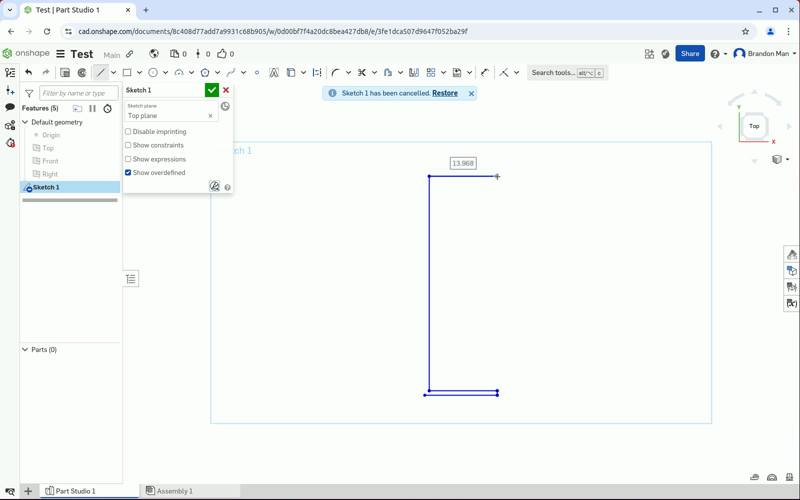
mouse_move(527, 176)
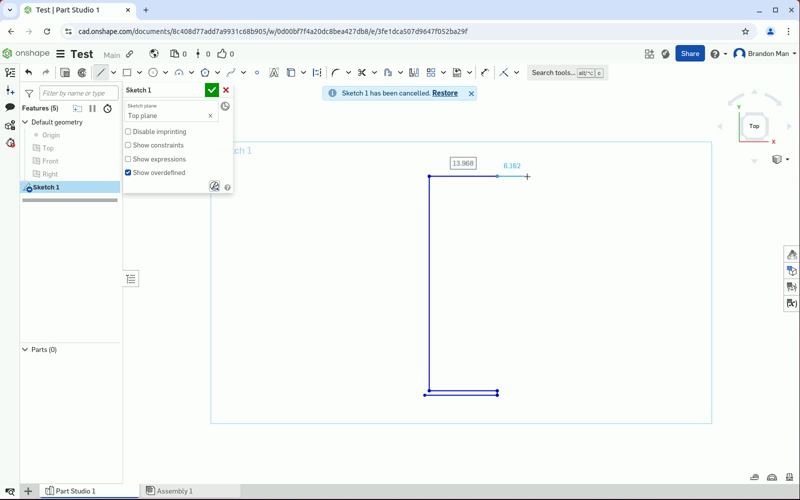
mouse_move(497, 171)
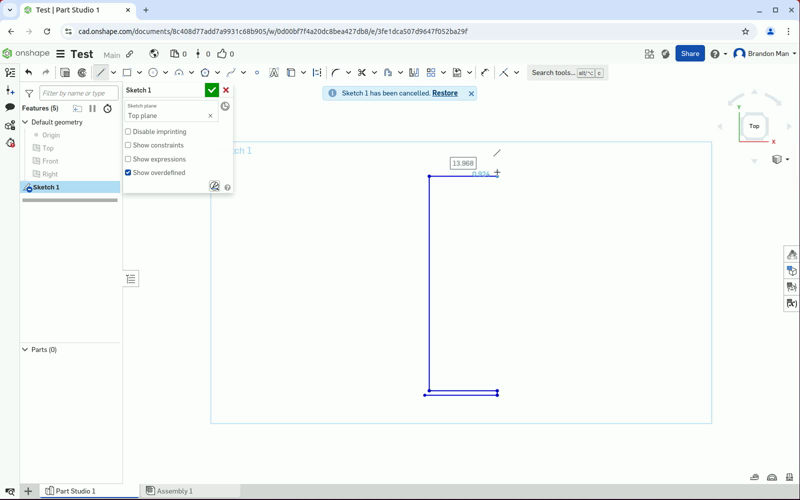
scroll(6)
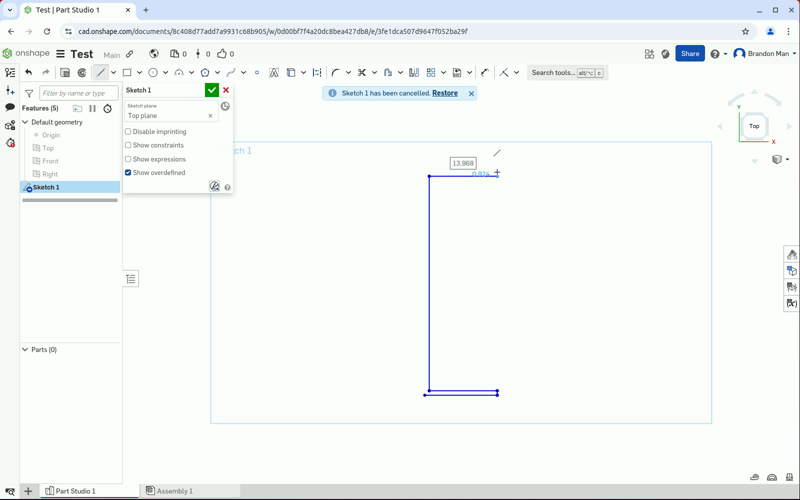
scroll(6)
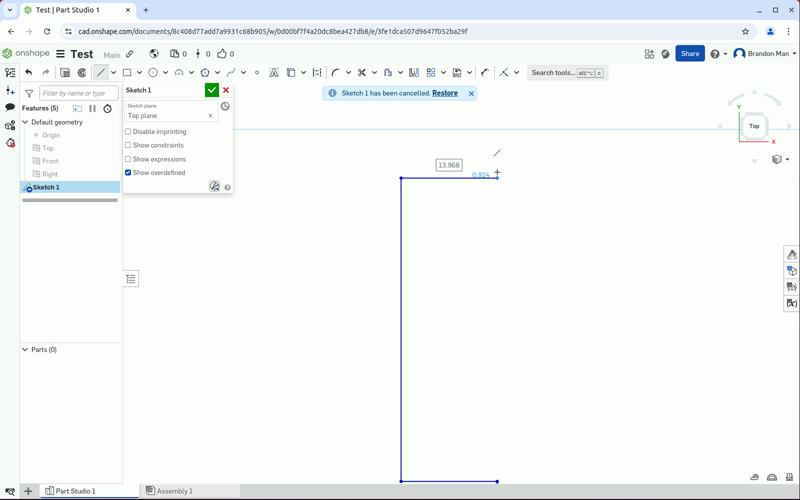
scroll(6)
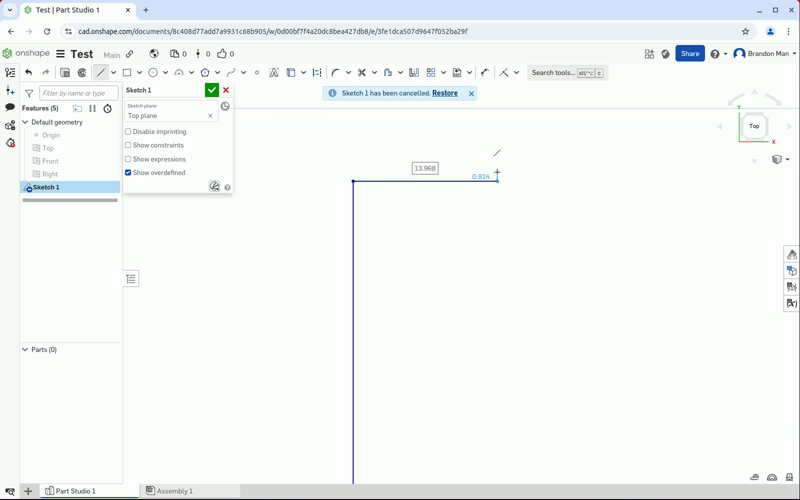
scroll(6)
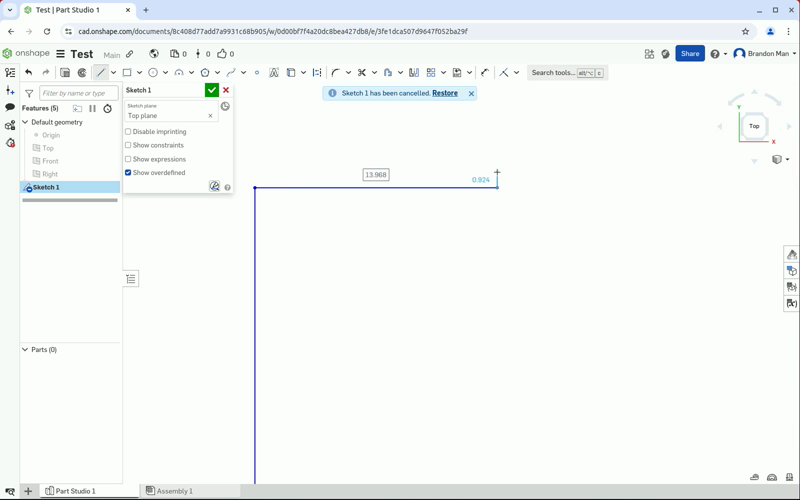
scroll(6)
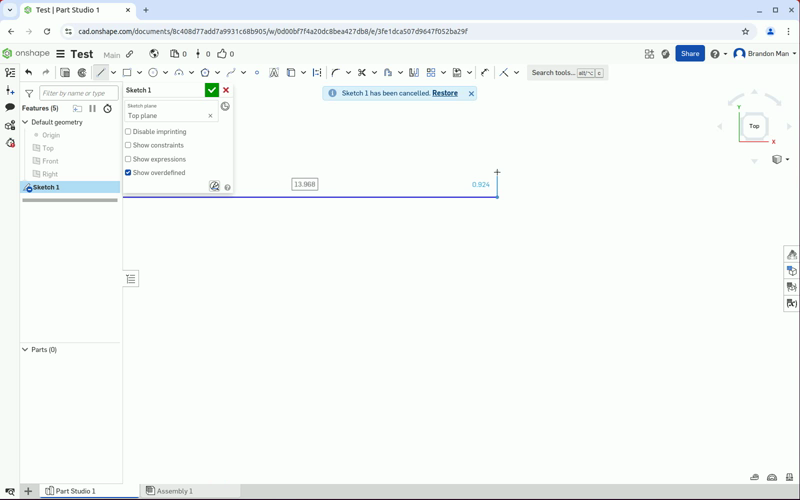
scroll(6)
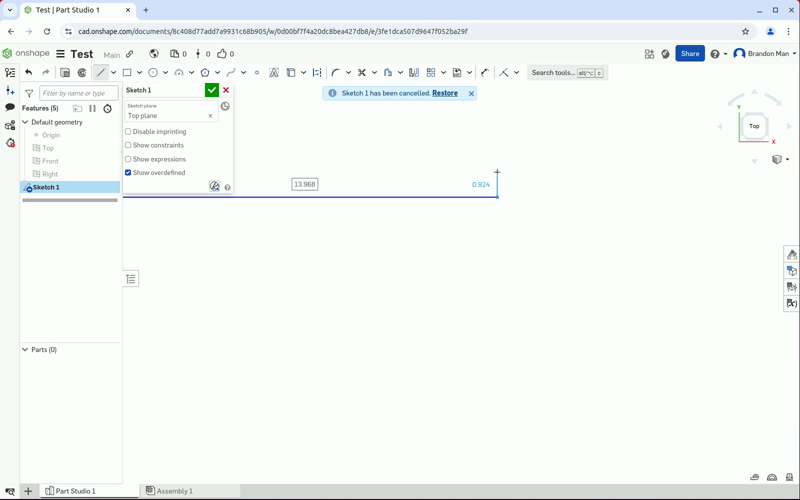
scroll(6)
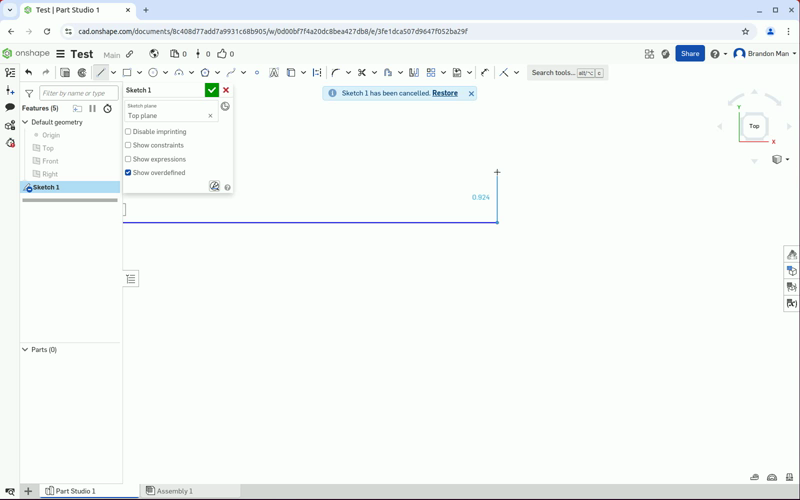
click(497, 171)
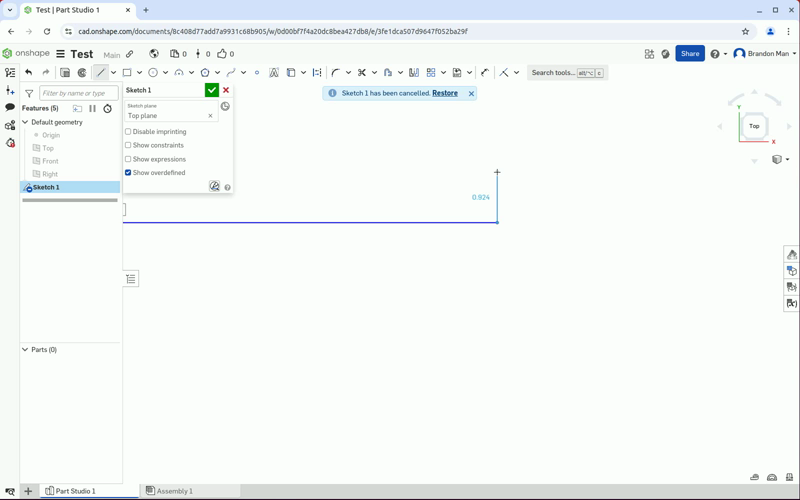
scroll(-6)
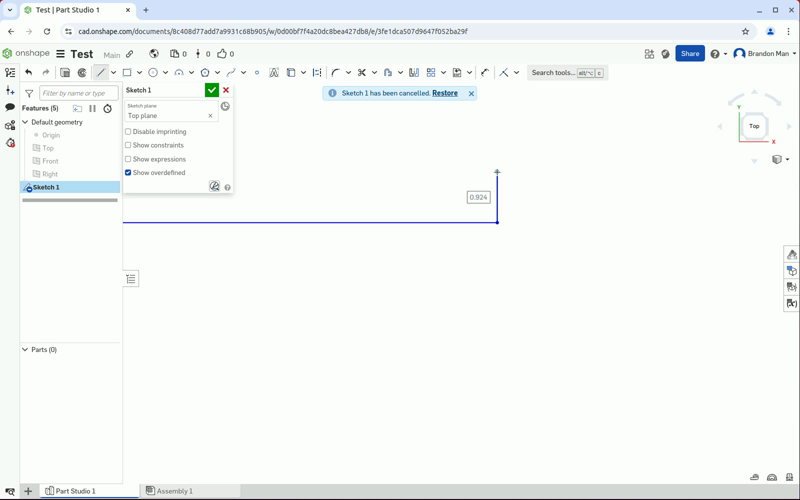
scroll(-6)
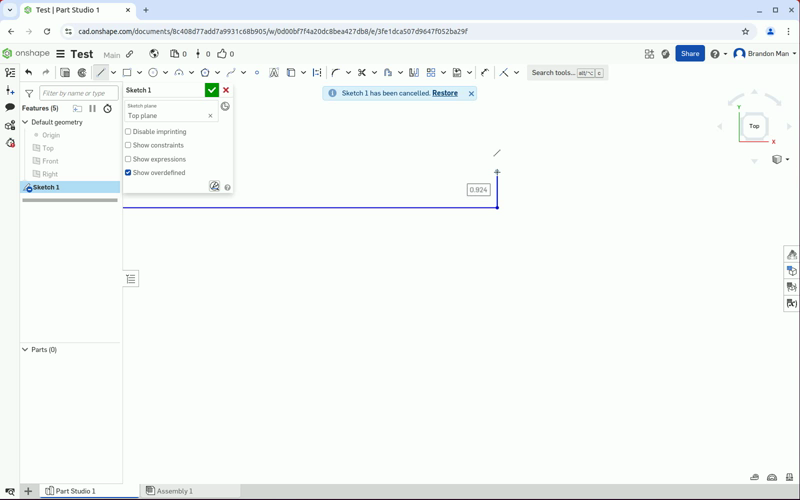
scroll(-6)
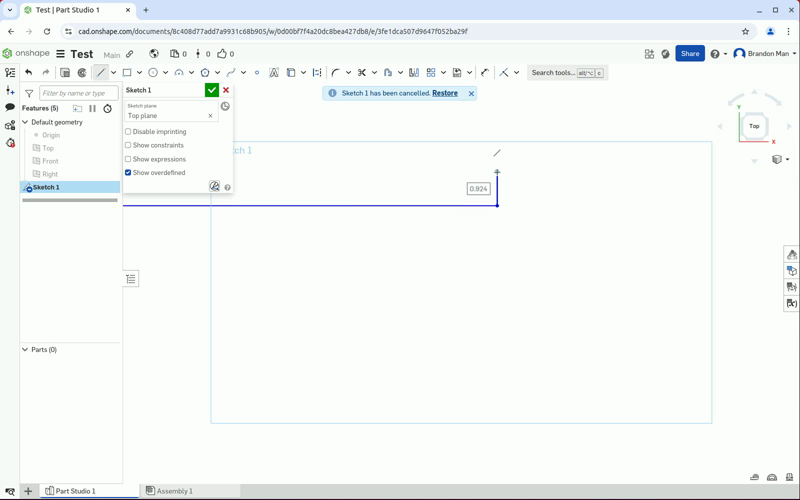
scroll(-6)
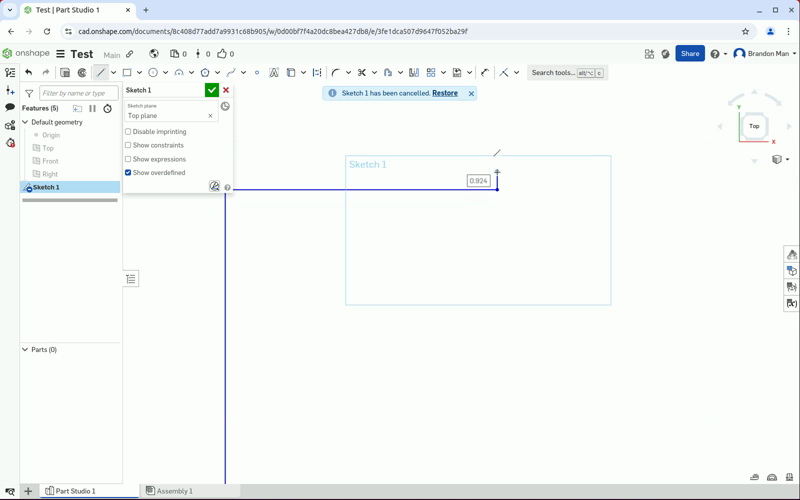
scroll(-6)
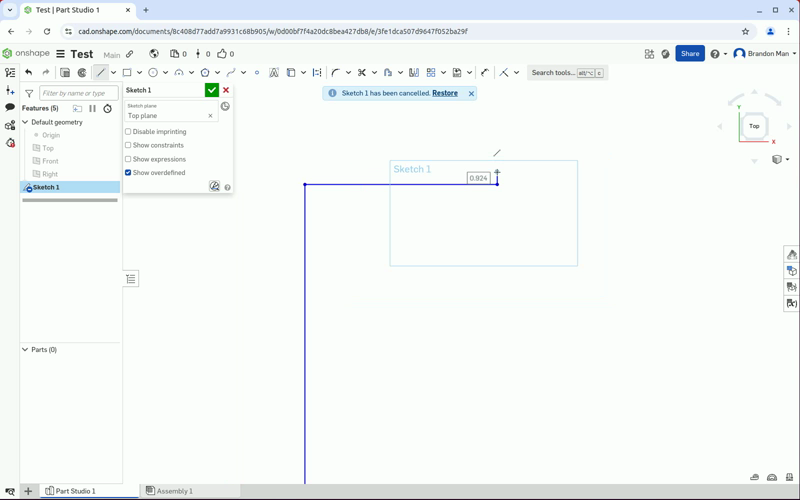
scroll(-6)
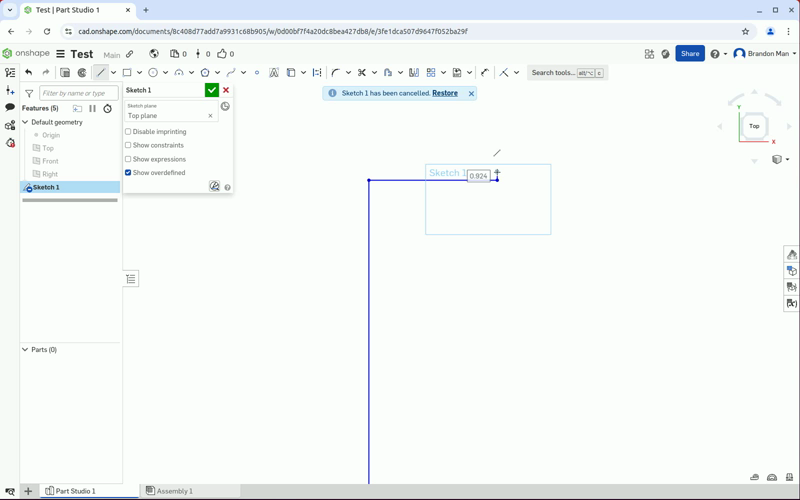
scroll(-6)
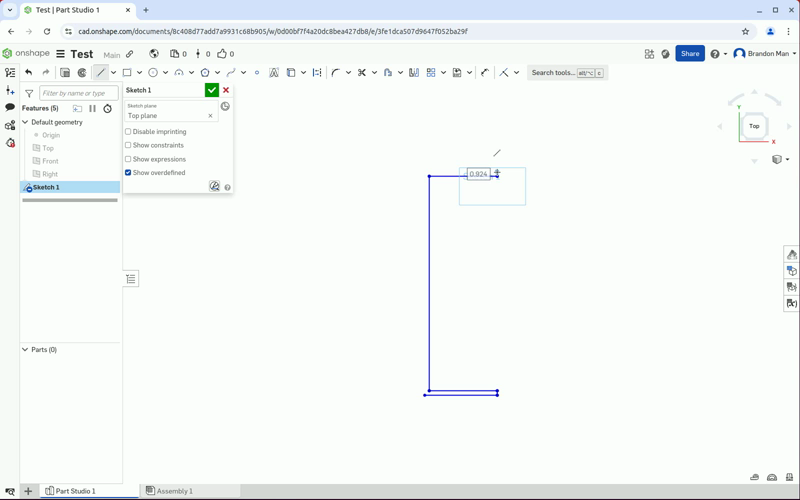
key_up(shift)
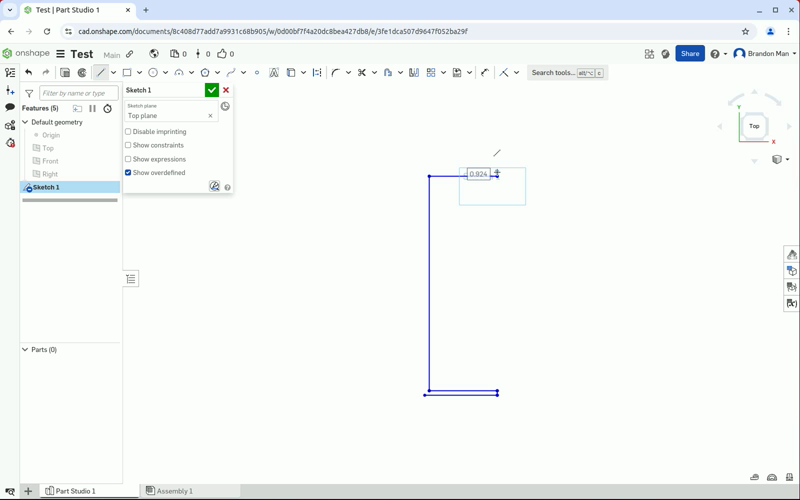
key_down(shift)
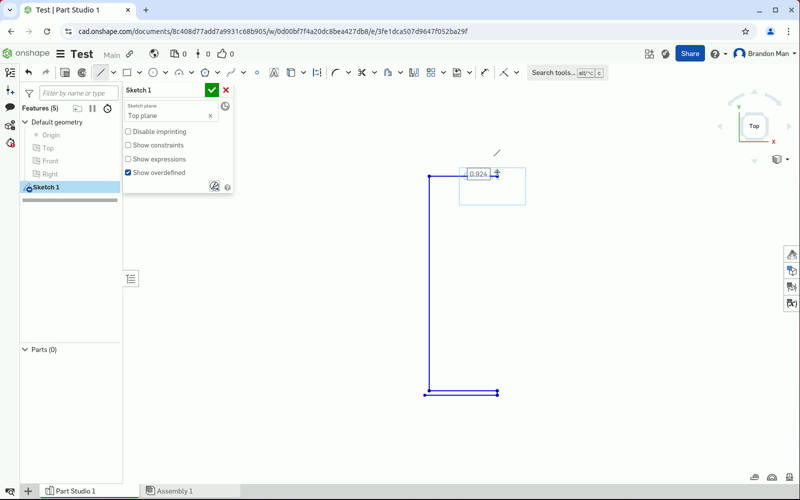
mouse_move(424, 171)
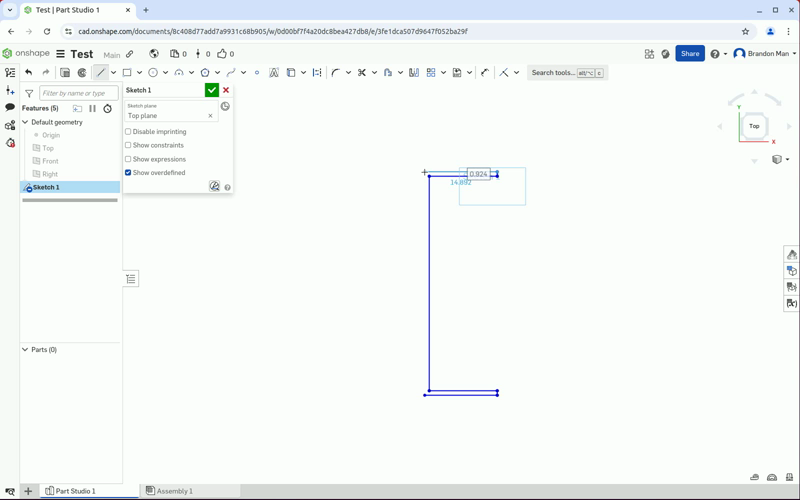
click(424, 171)
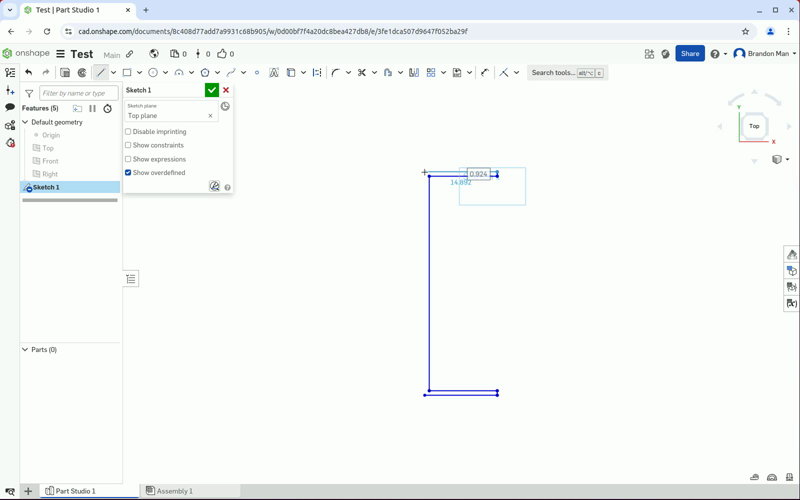
key_up(shift)
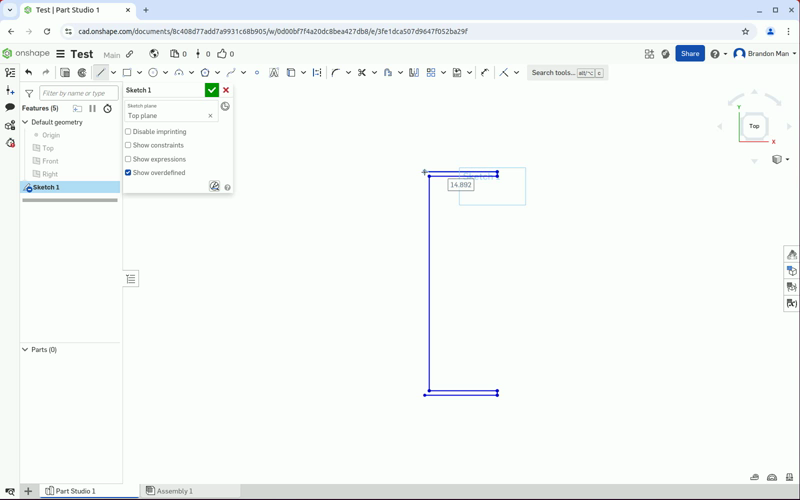
key_down(shift)
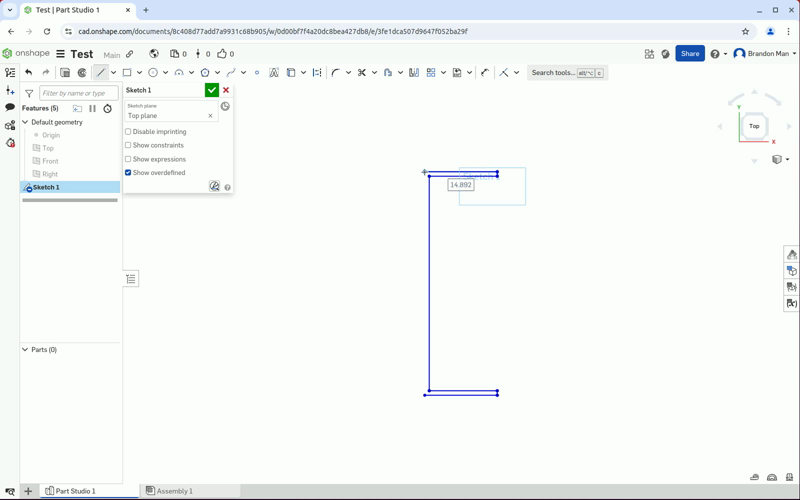
mouse_move(424, 395)
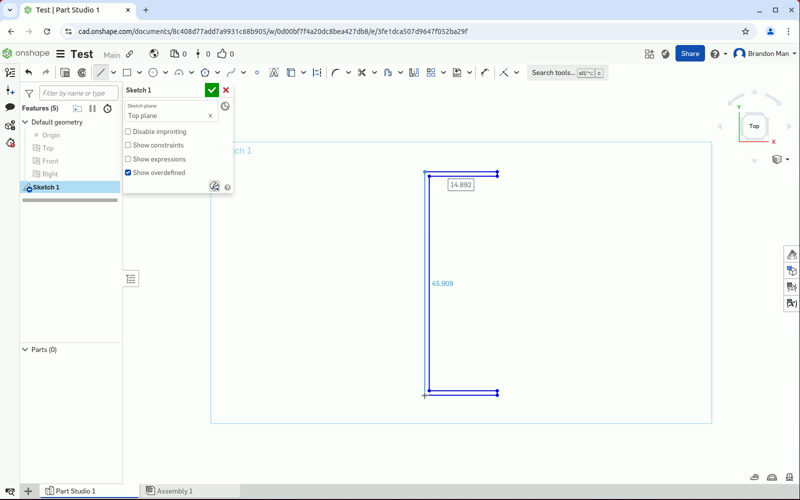
key_up(shift)
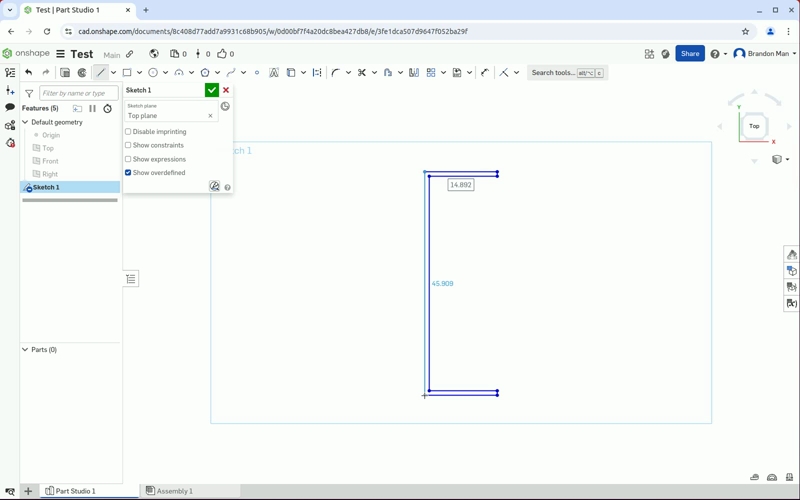
click(424, 395)
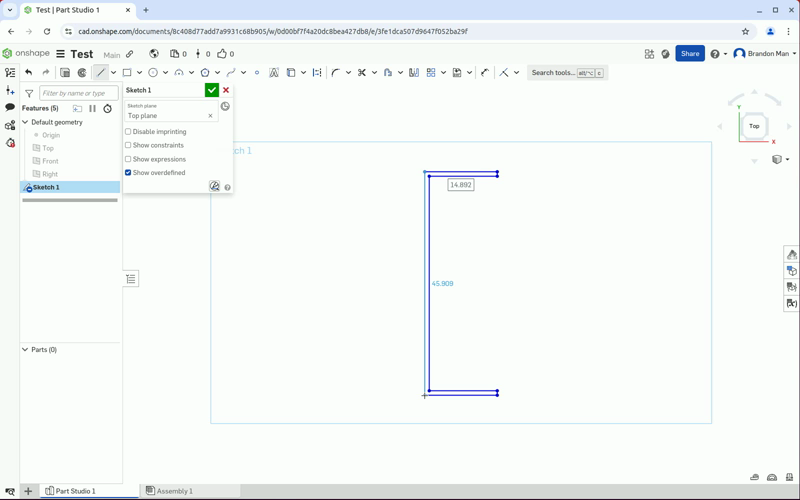
key(esc)
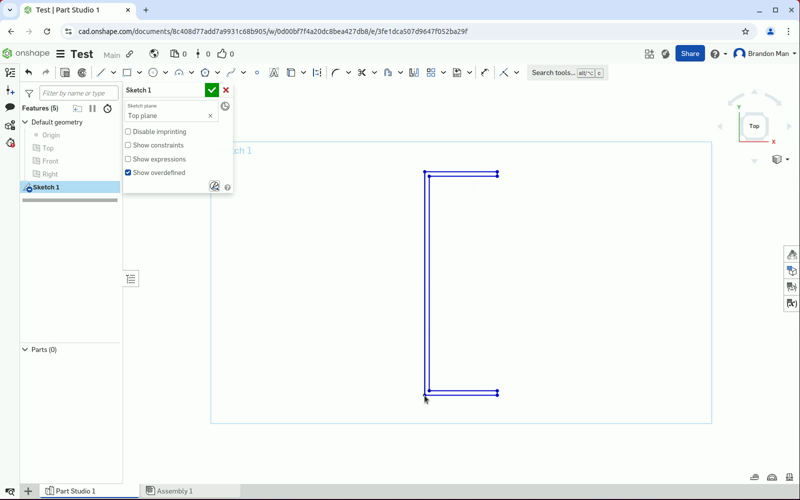
mouse_move(491, 392)
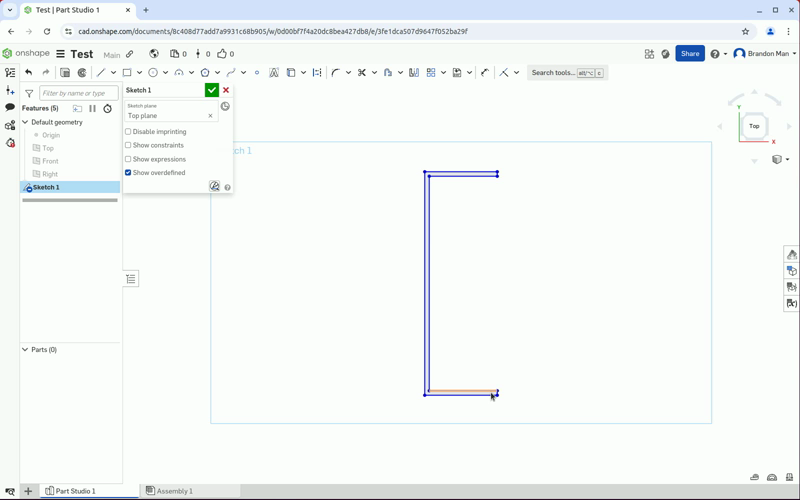
scroll(6)
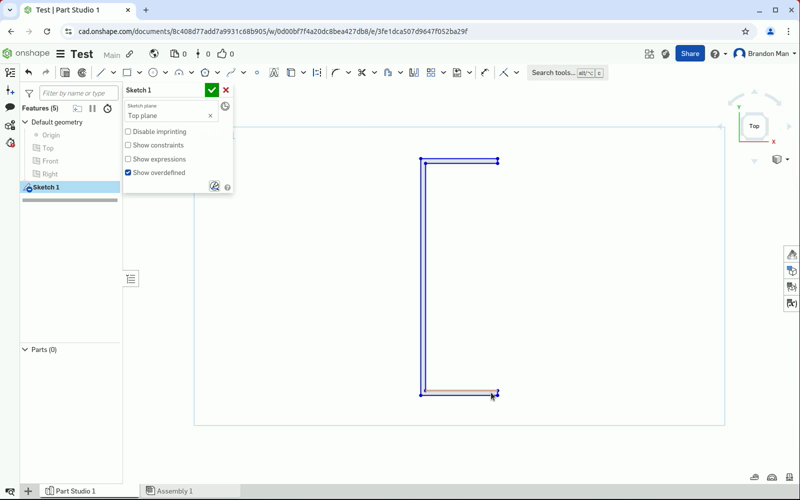
scroll(6)
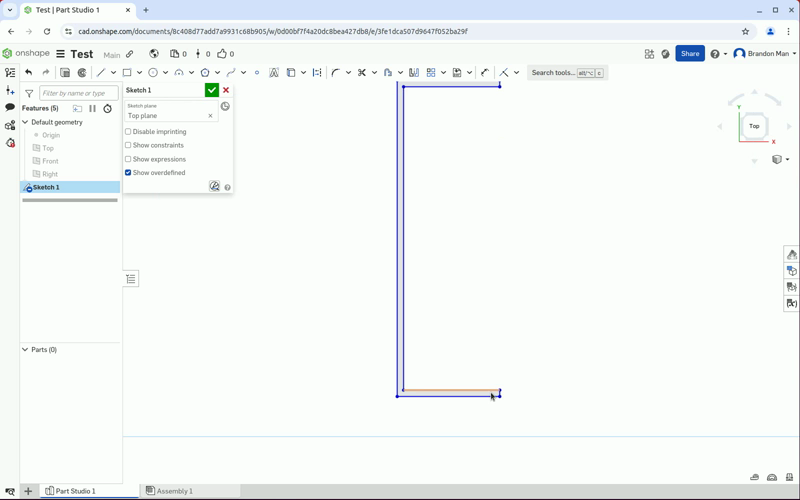
scroll(6)
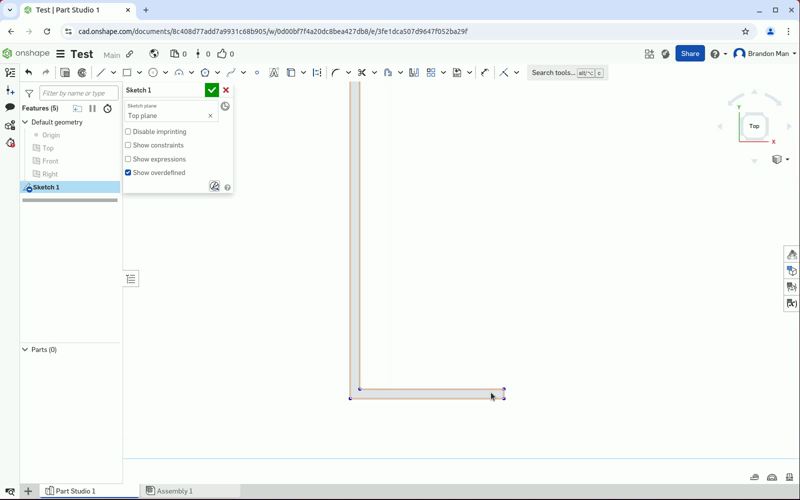
scroll(6)
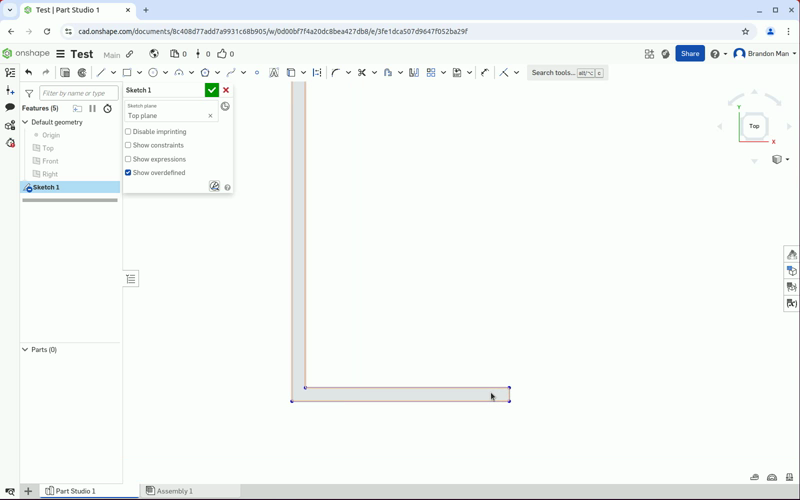
scroll(6)
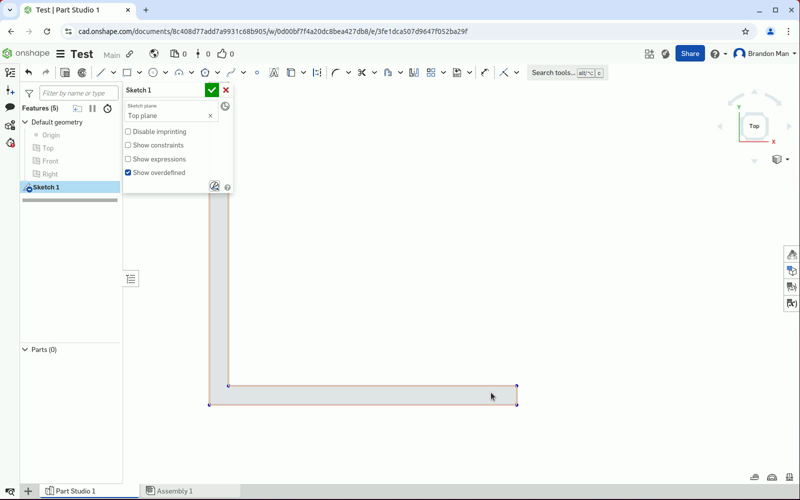
scroll(6)
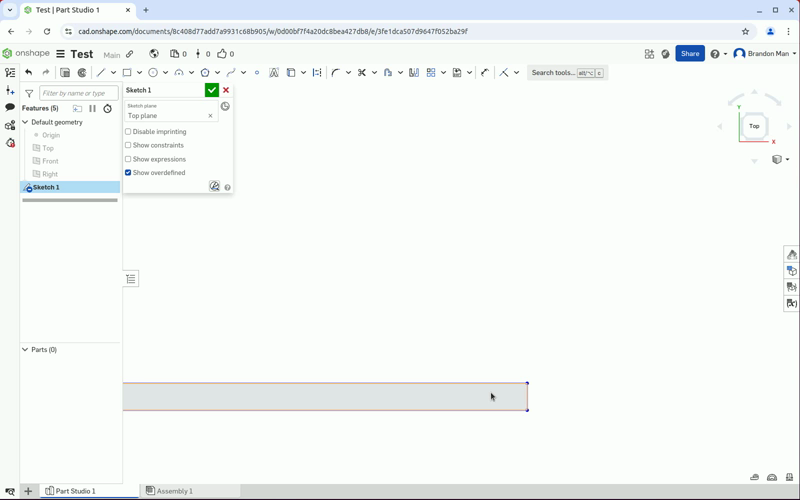
scroll(6)
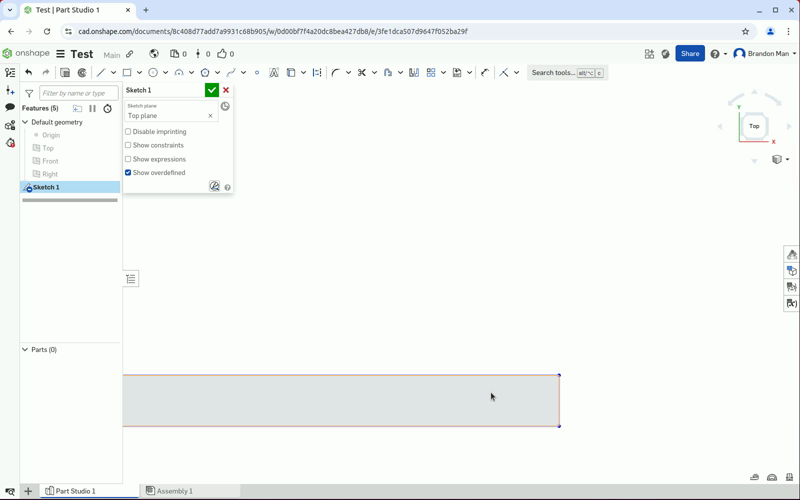
click(491, 392)
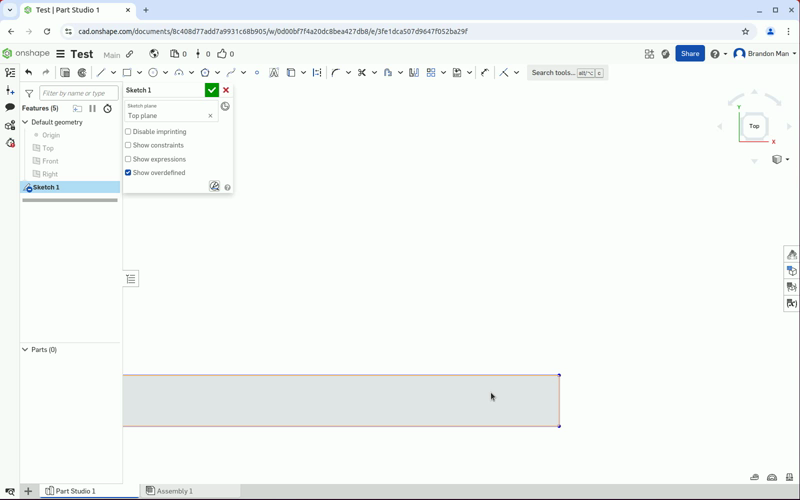
scroll(-6)
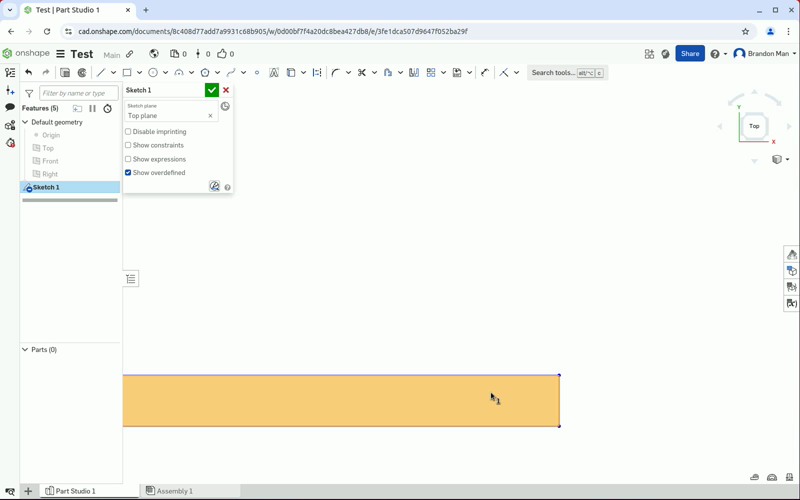
scroll(-6)
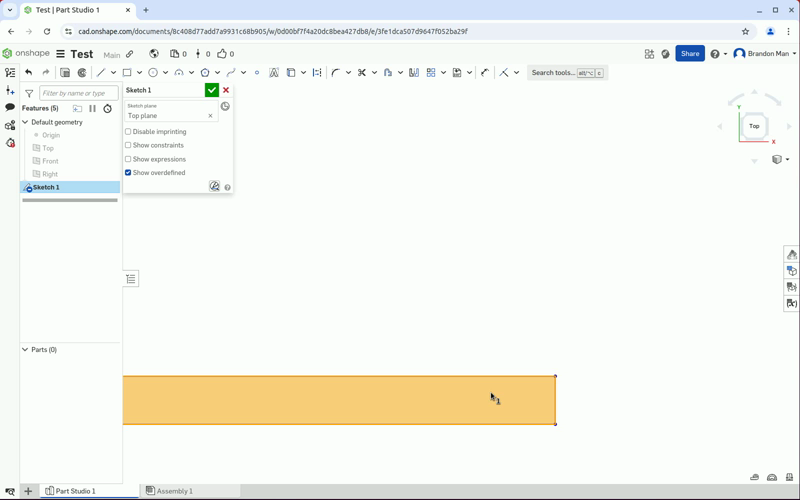
scroll(-6)
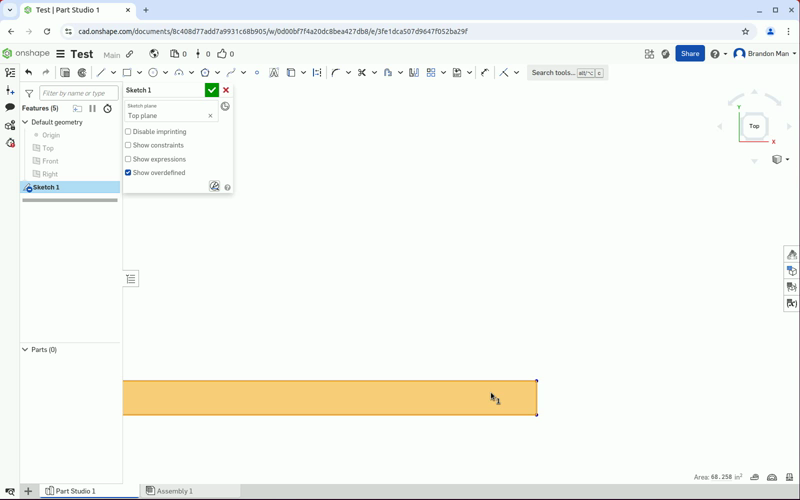
scroll(-6)
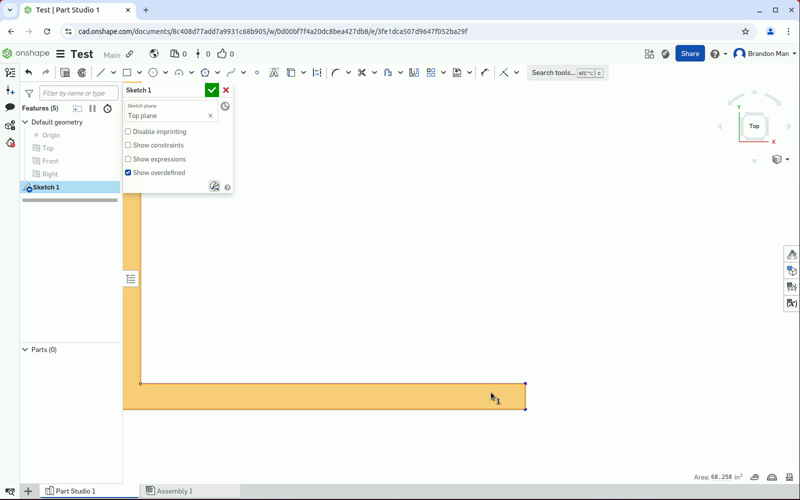
scroll(-6)
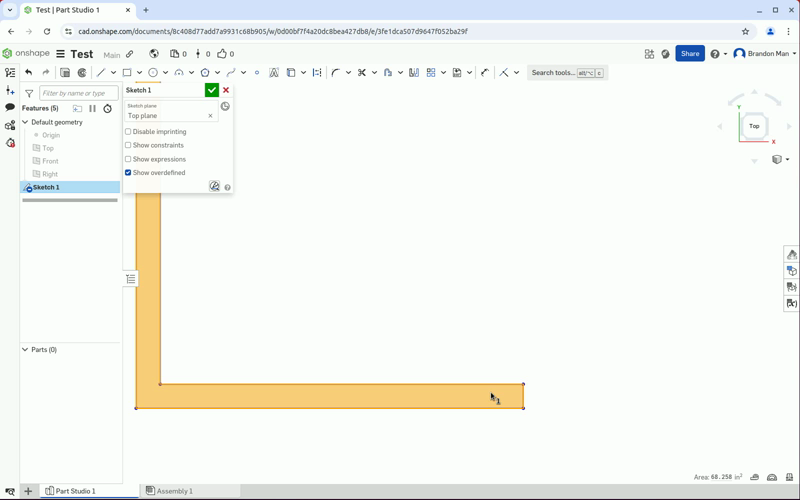
scroll(-6)
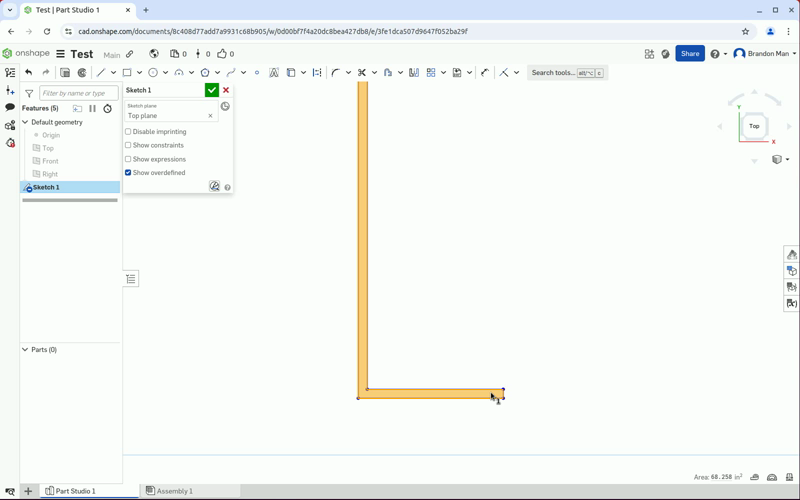
scroll(-6)
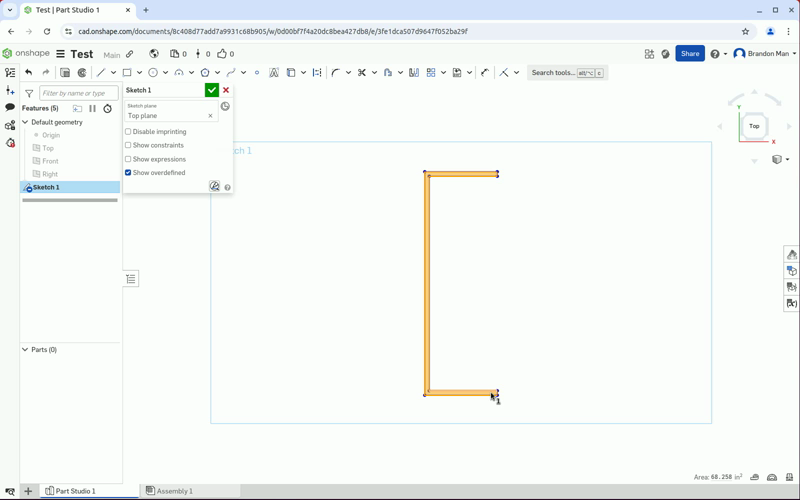
mouse_move(73, 352)
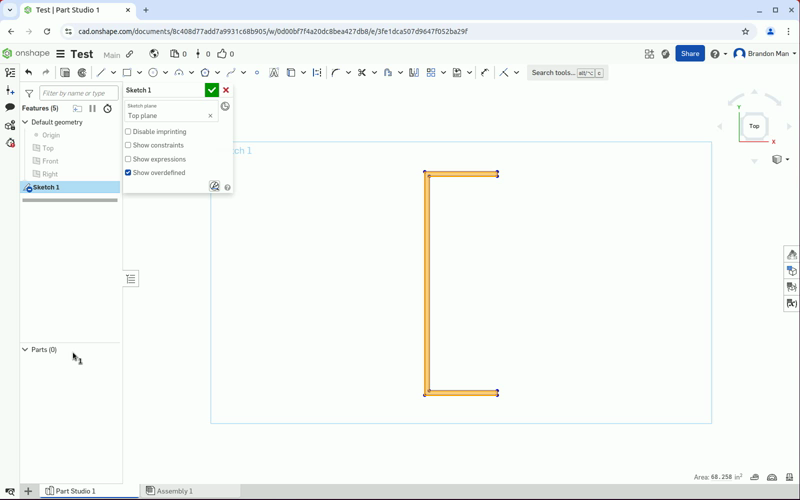
key(shift+y)
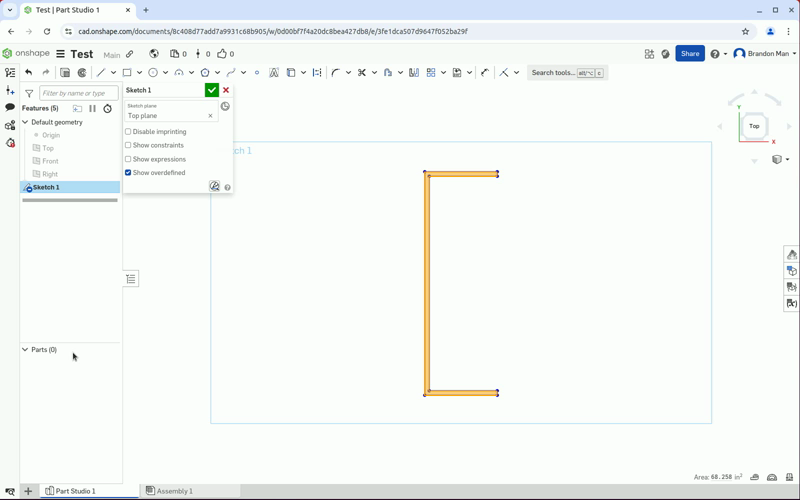
key(shift+e)
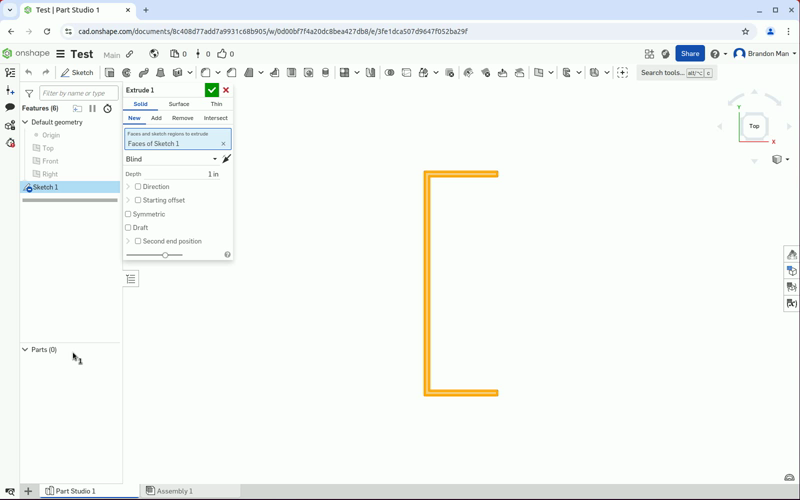
mouse_move(143, 106)
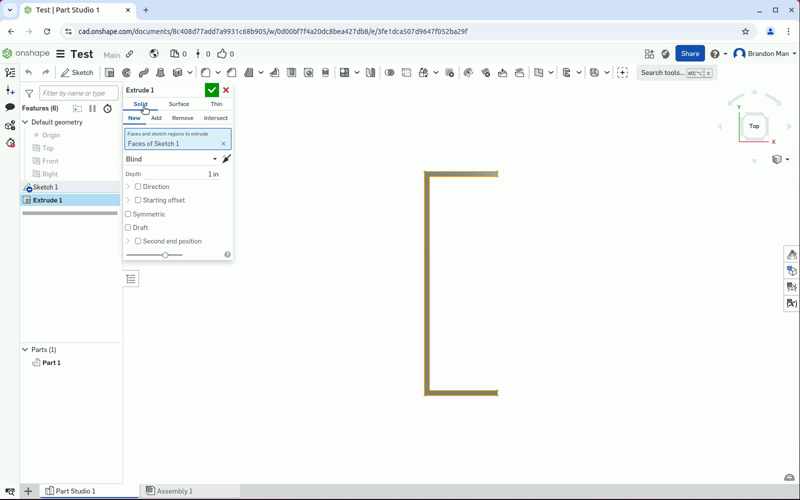
click(143, 106)
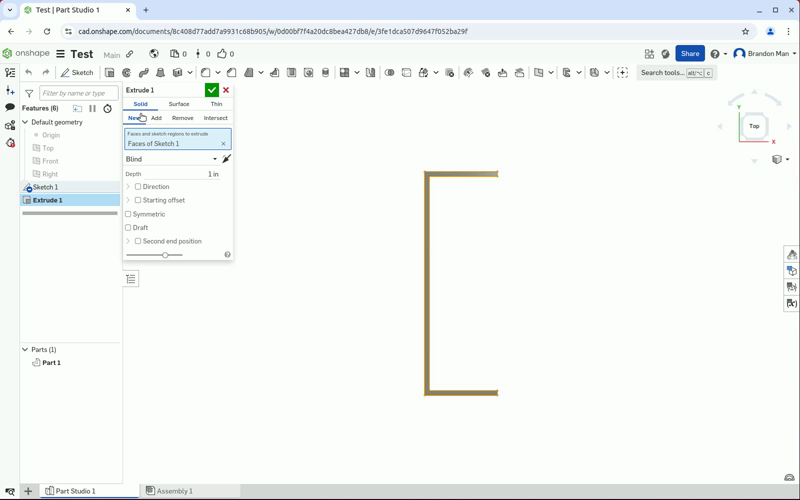
mouse_move(137, 120)
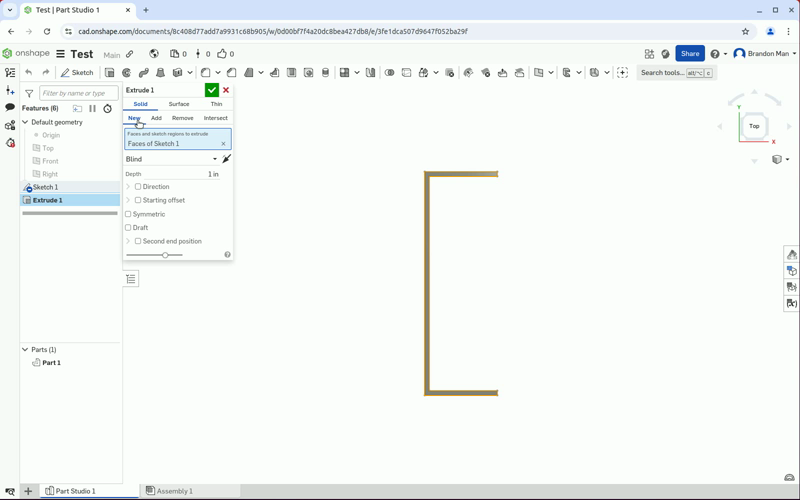
click(137, 120)
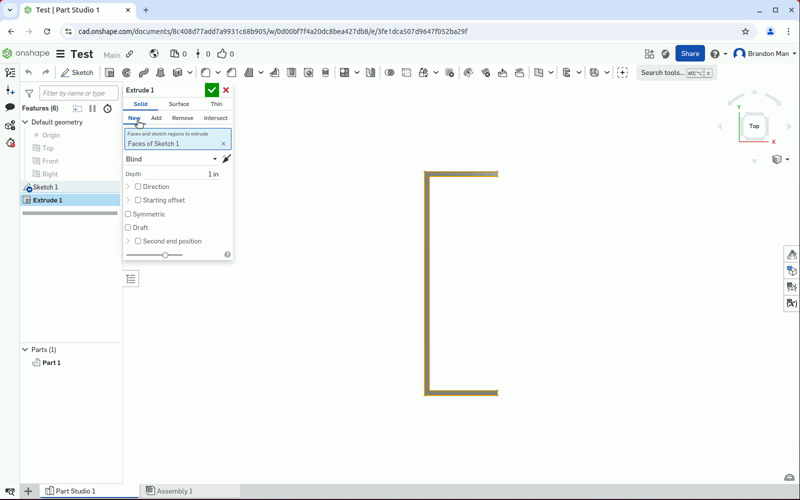
key(tab, 4)
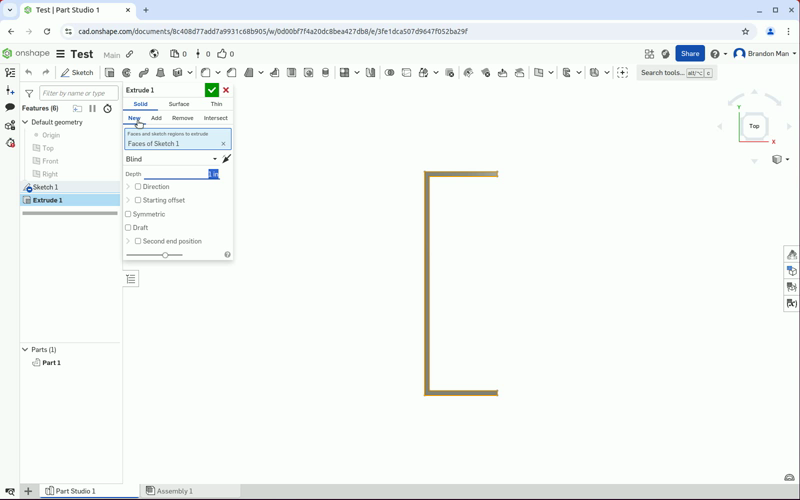
text(2.648)
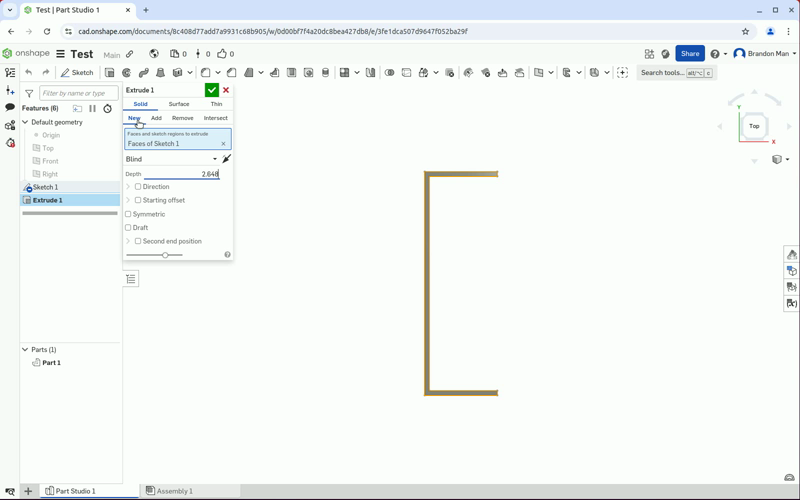
key(enter)
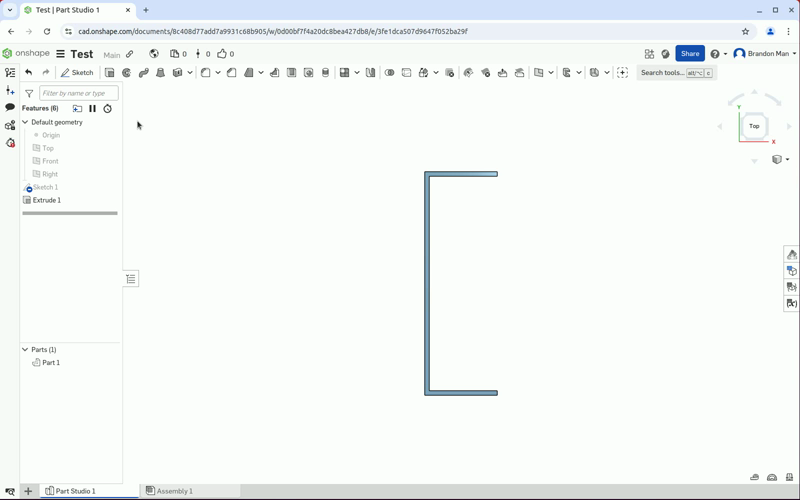
key(shift+h)
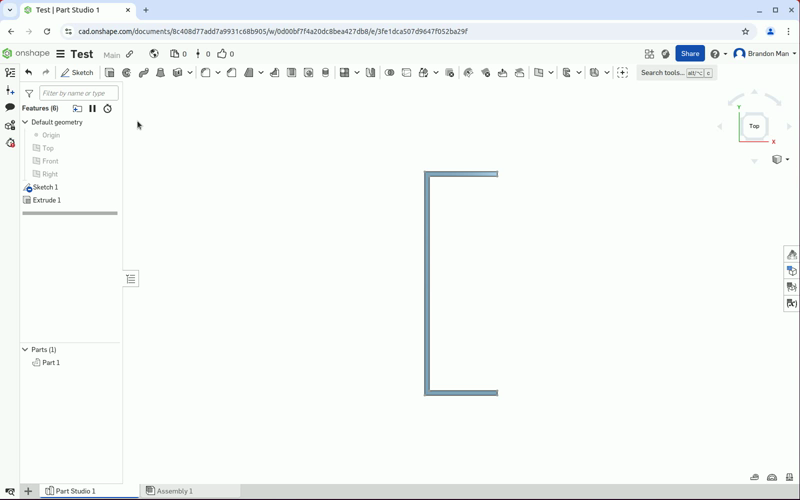
key(shift+h)
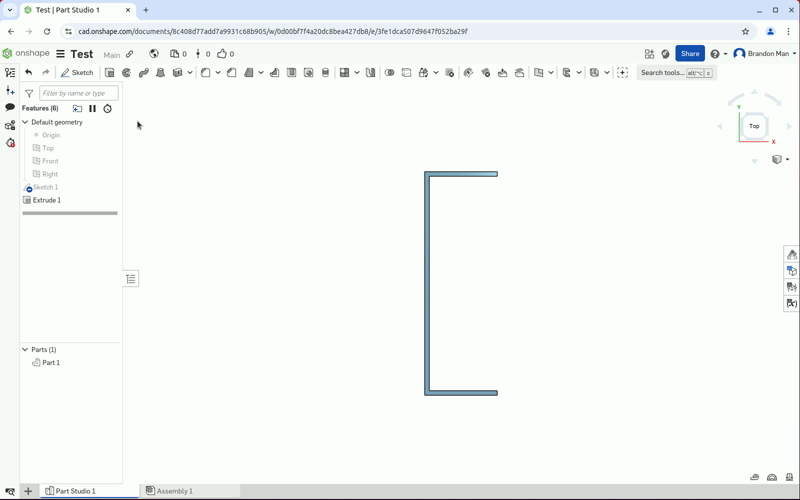
mouse_move(73, 189)
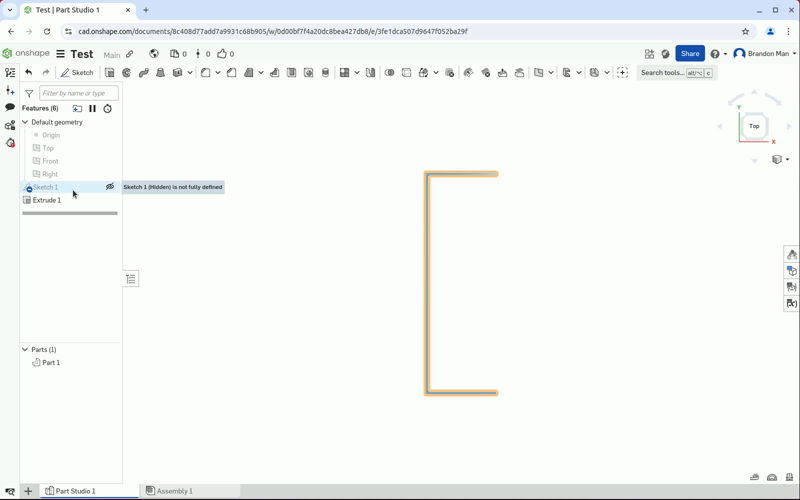
click(73, 189)
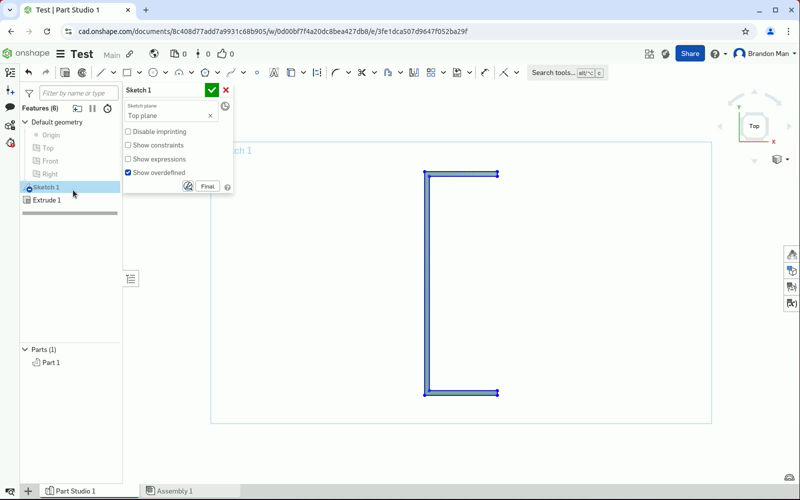
mouse_move(229, 92)
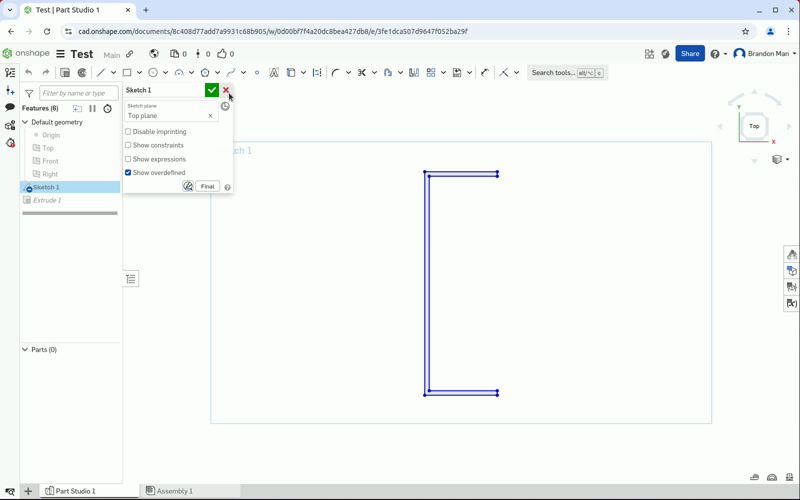
click(229, 92)
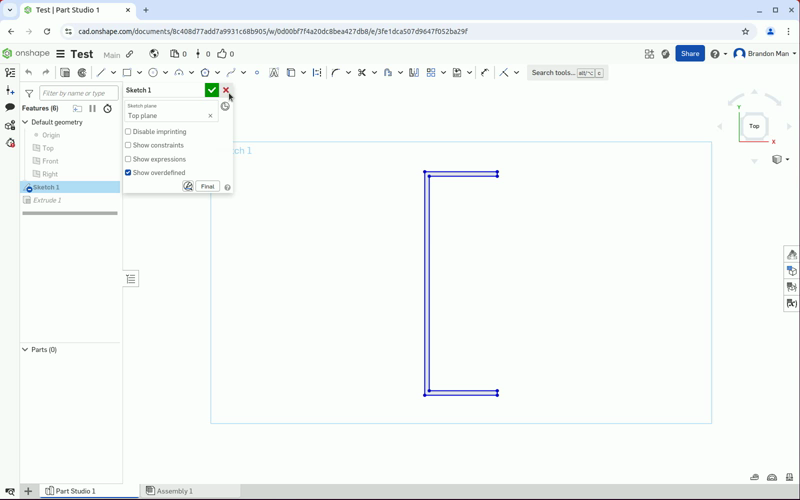
key(shift+s)
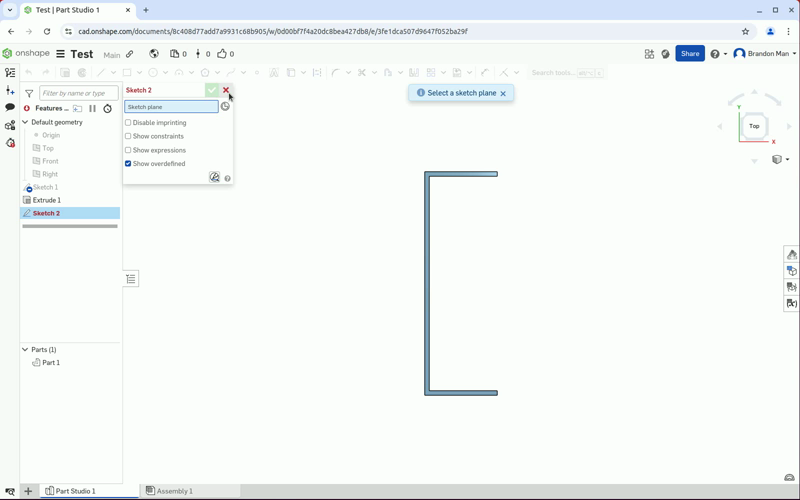
mouse_move(73, 150)
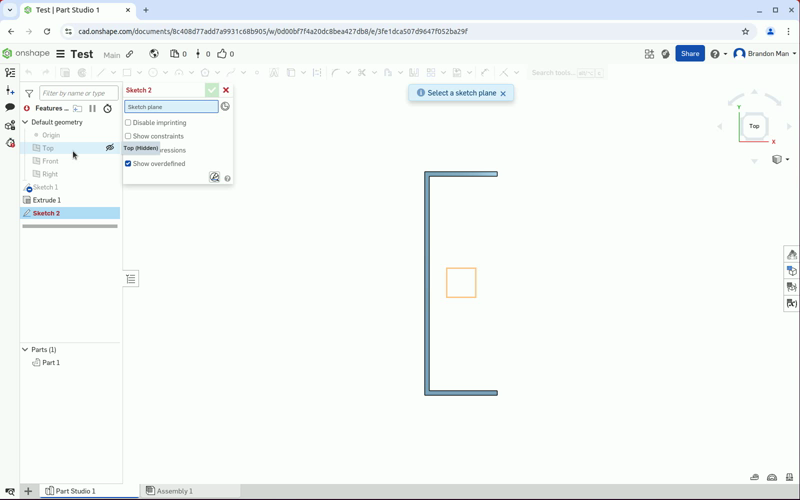
click(73, 150)
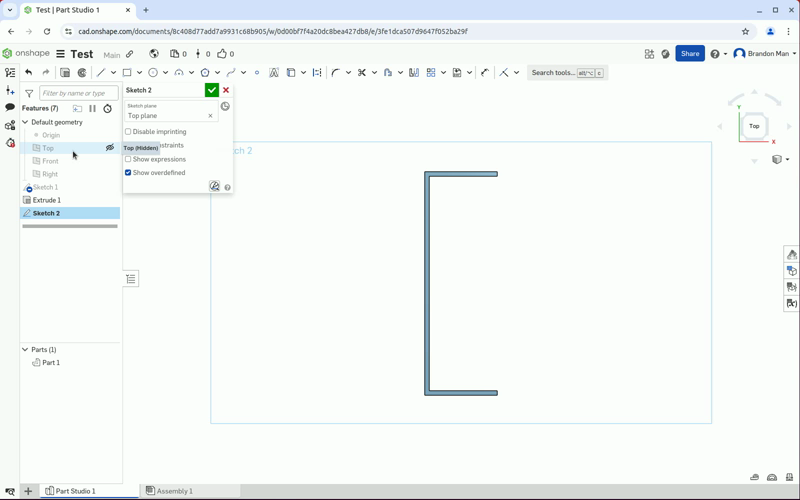
mouse_move(73, 352)
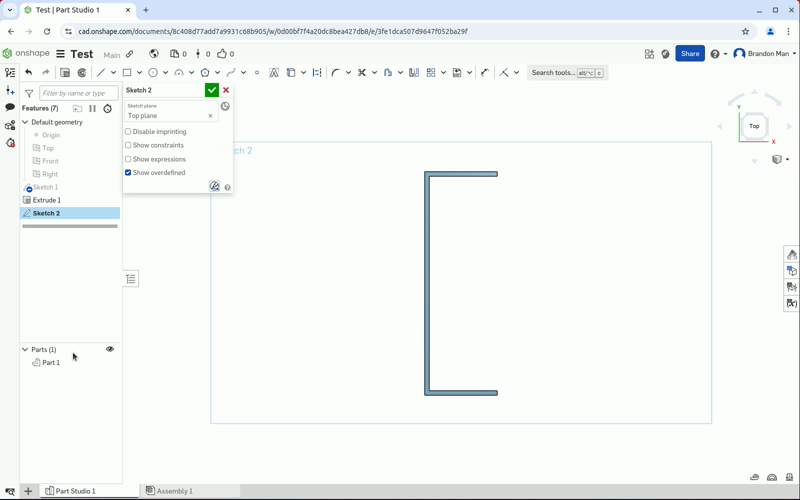
key(y)
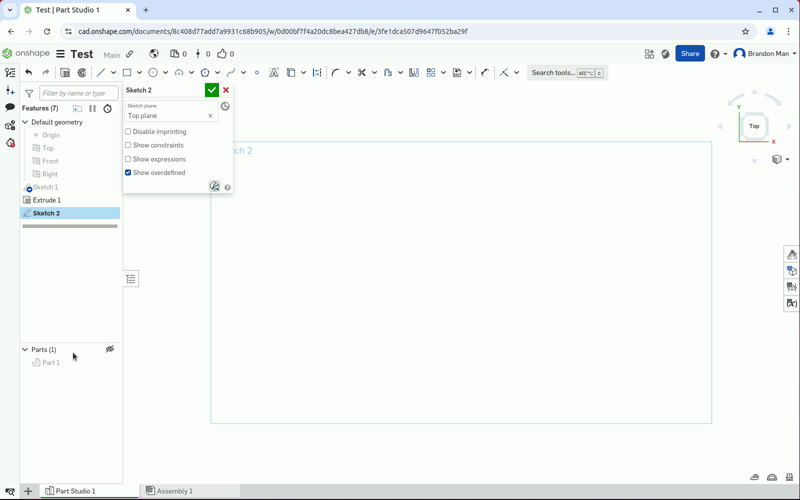
key(l)
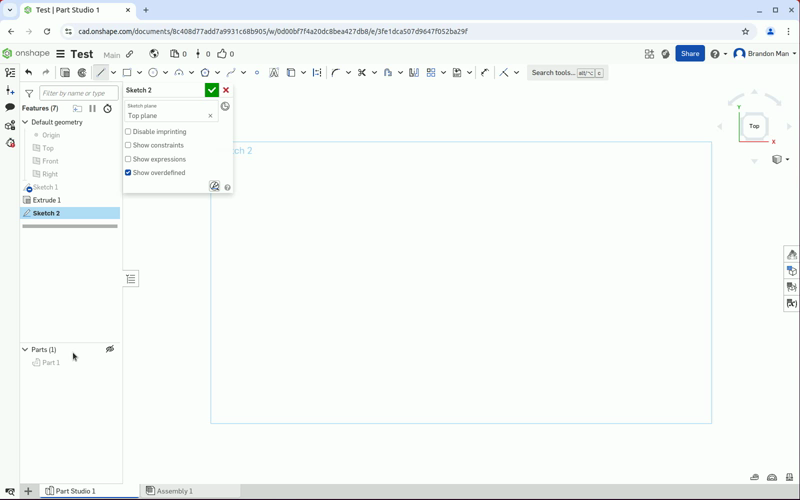
key_down(shift)
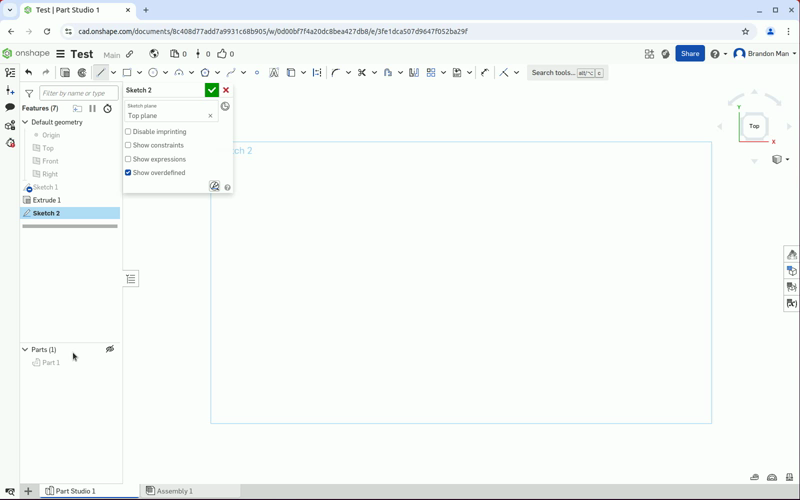
mouse_move(429, 390)
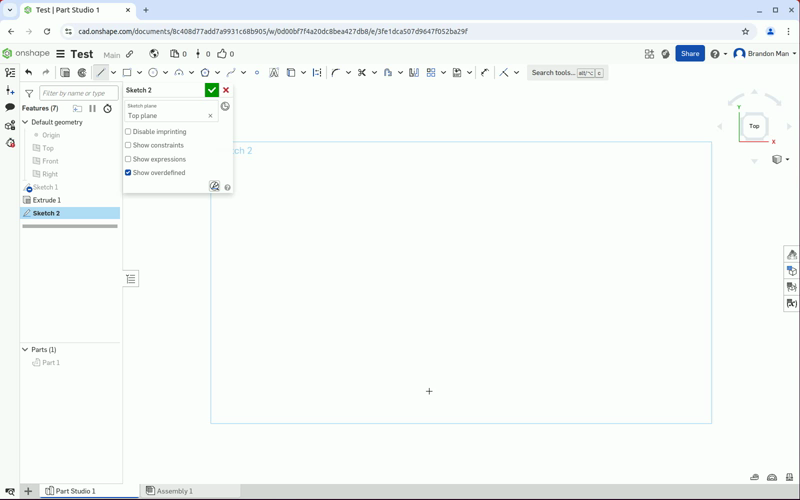
click(429, 390)
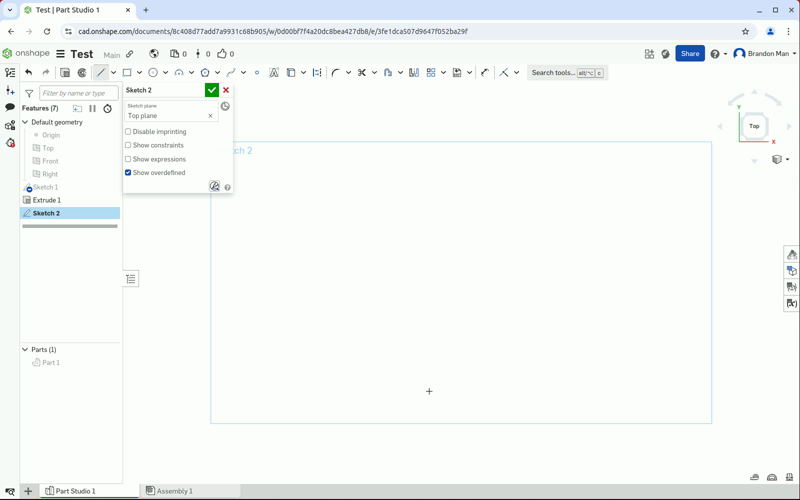
key_up(shift)
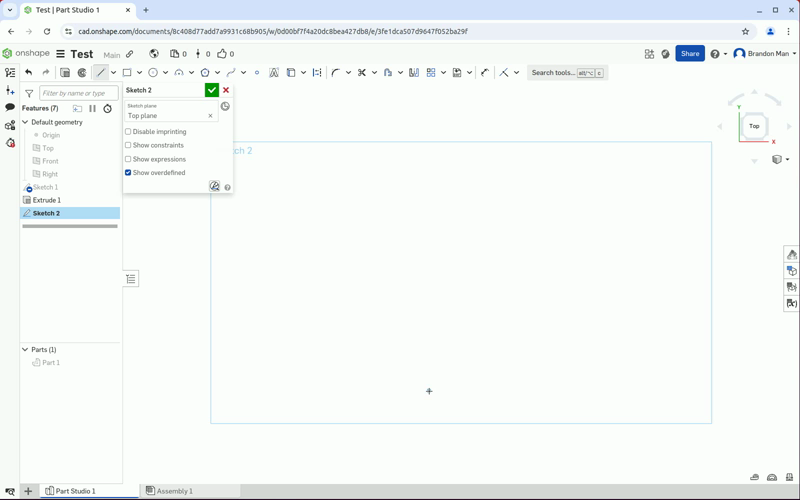
key_down(shift)
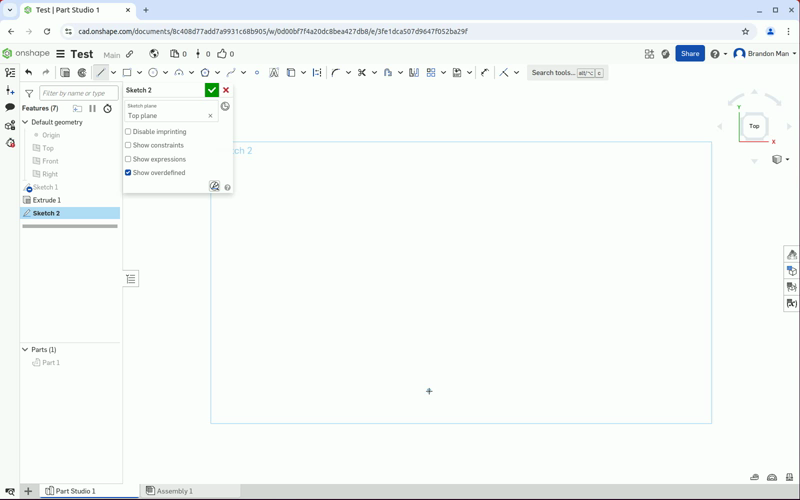
mouse_move(497, 390)
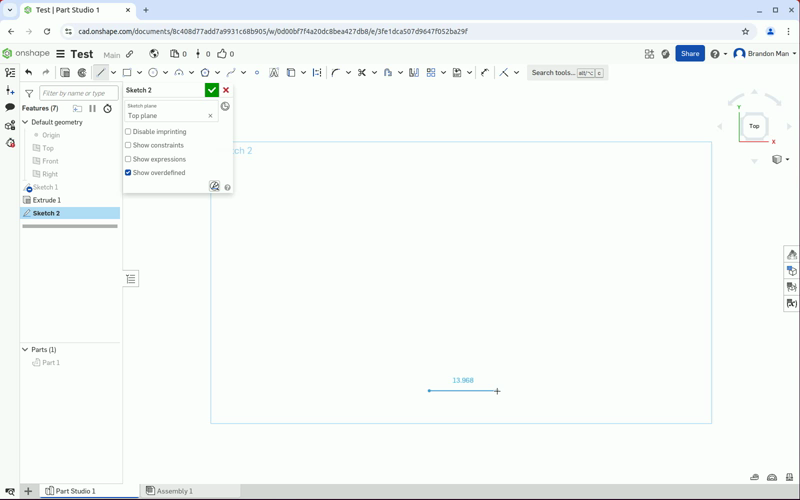
click(497, 390)
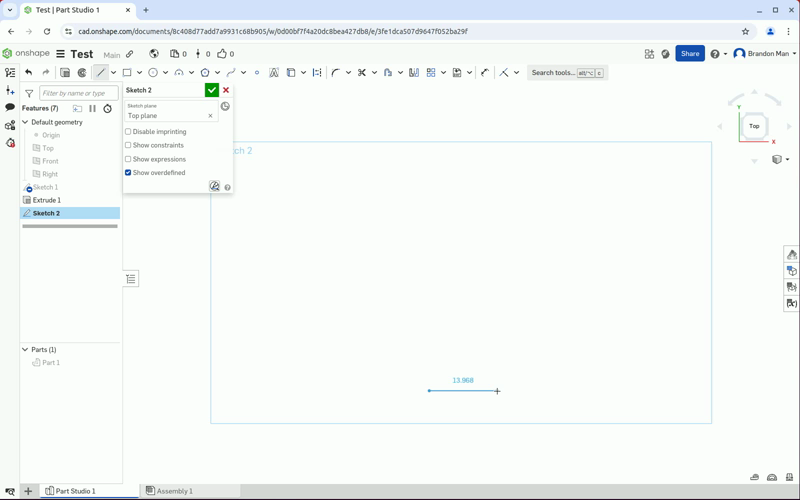
key_up(shift)
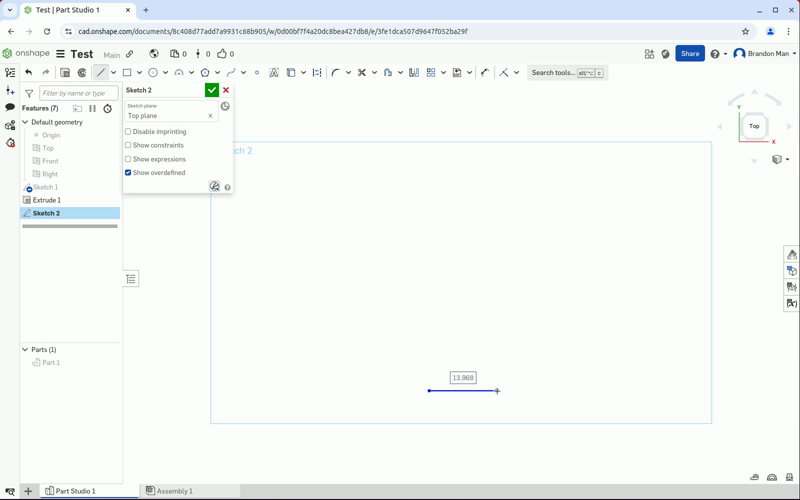
key_down(shift)
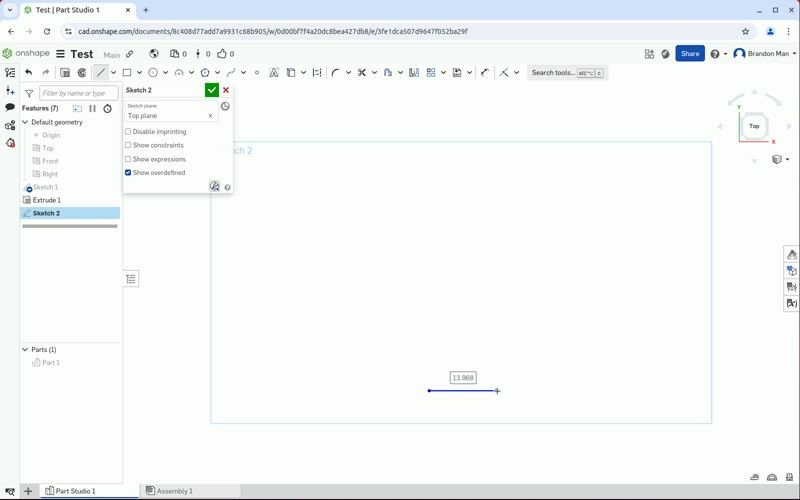
mouse_move(497, 297)
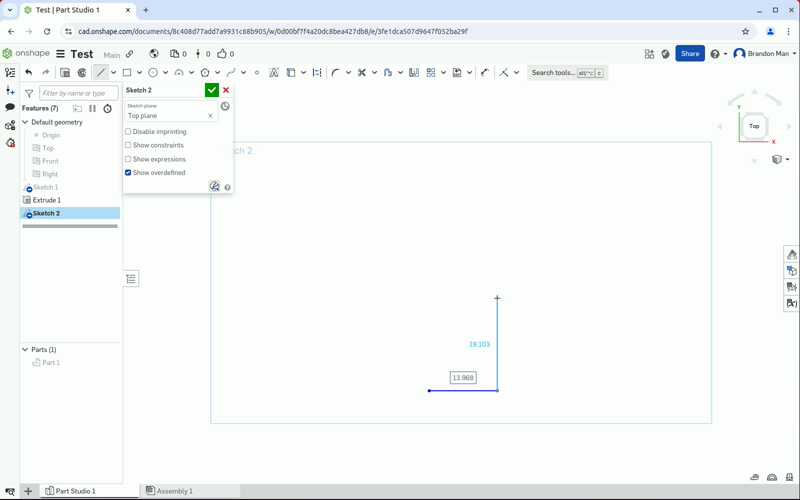
click(497, 297)
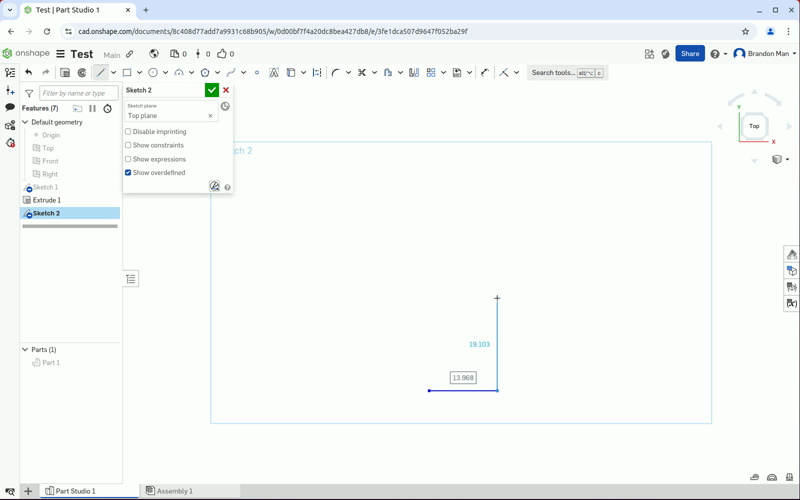
key_up(shift)
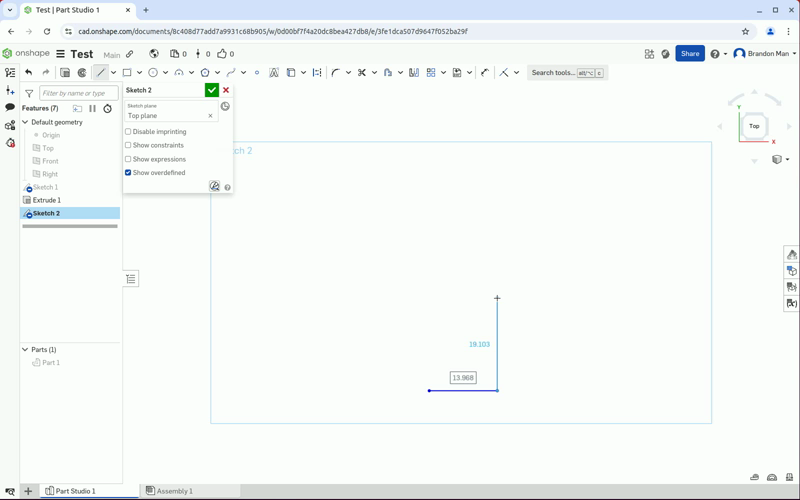
key_down(shift)
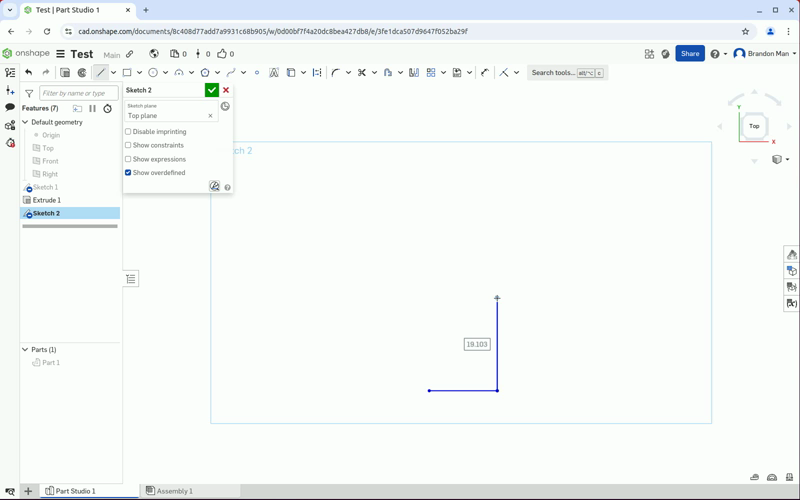
mouse_move(527, 297)
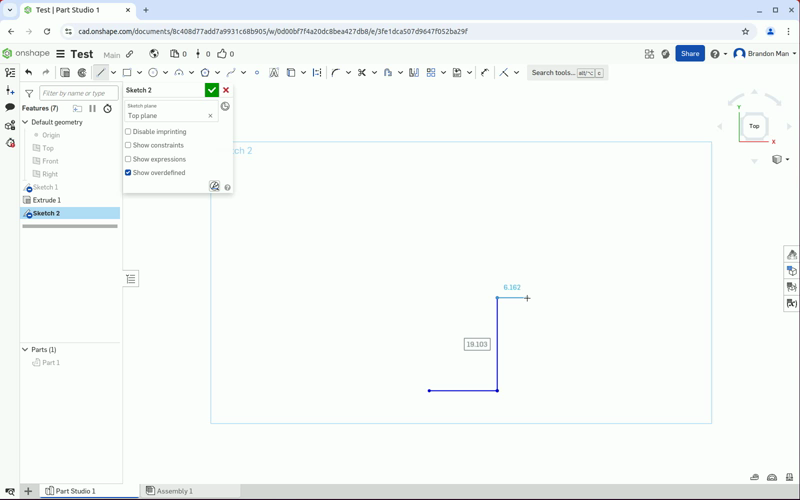
mouse_move(519, 297)
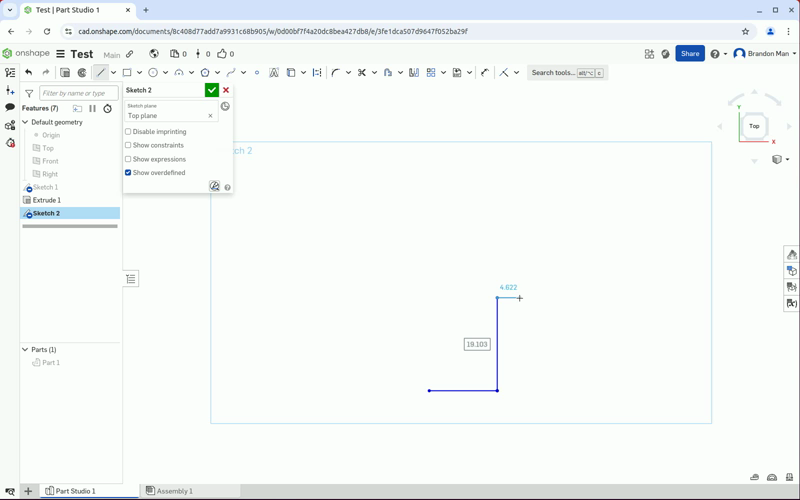
click(519, 297)
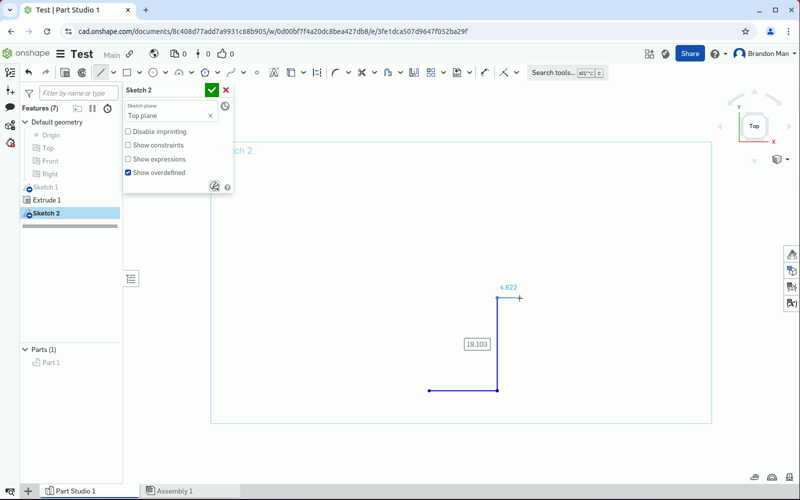
key_up(shift)
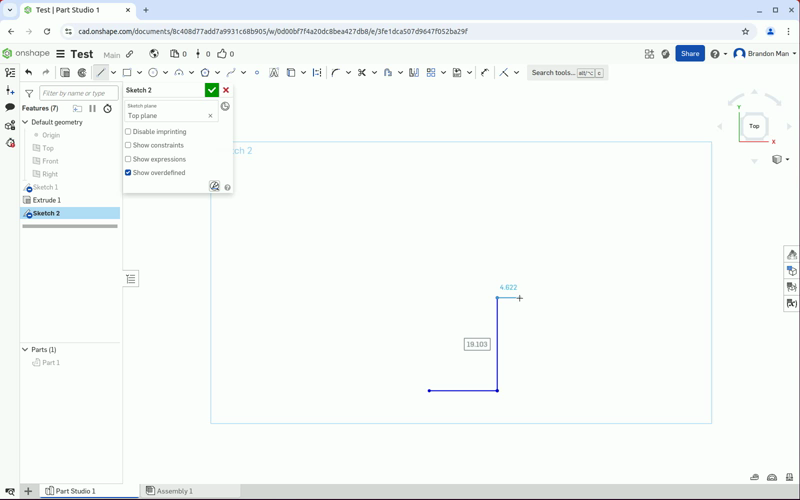
key_down(shift)
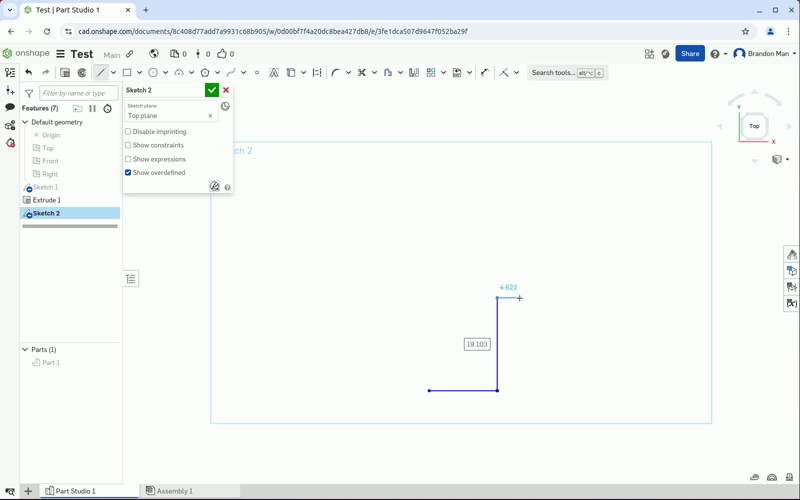
mouse_move(549, 297)
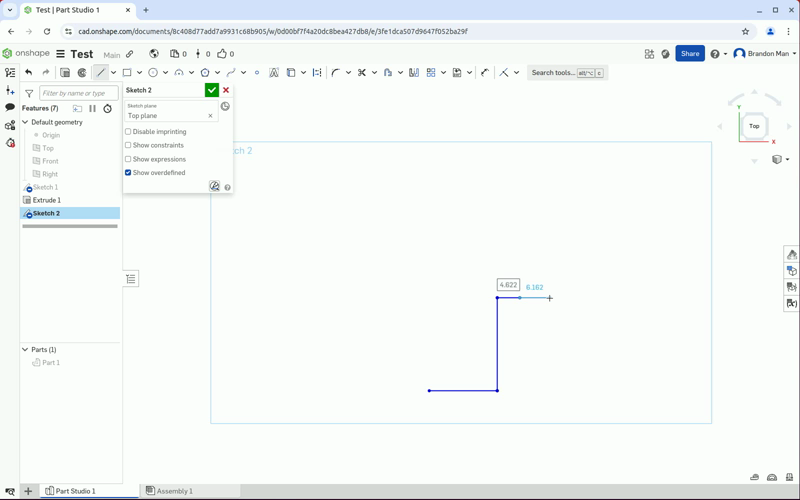
mouse_move(519, 268)
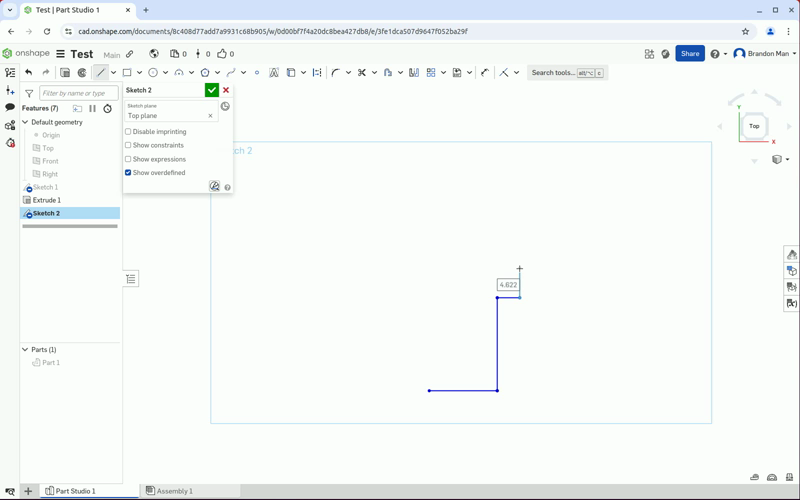
click(519, 268)
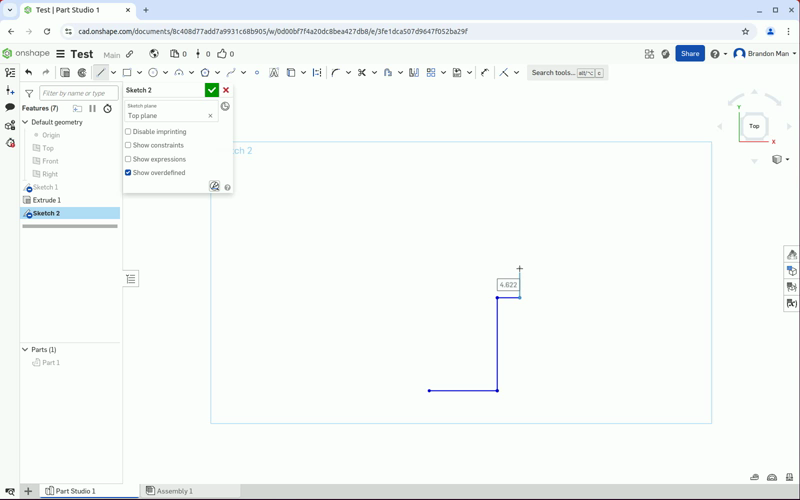
key_up(shift)
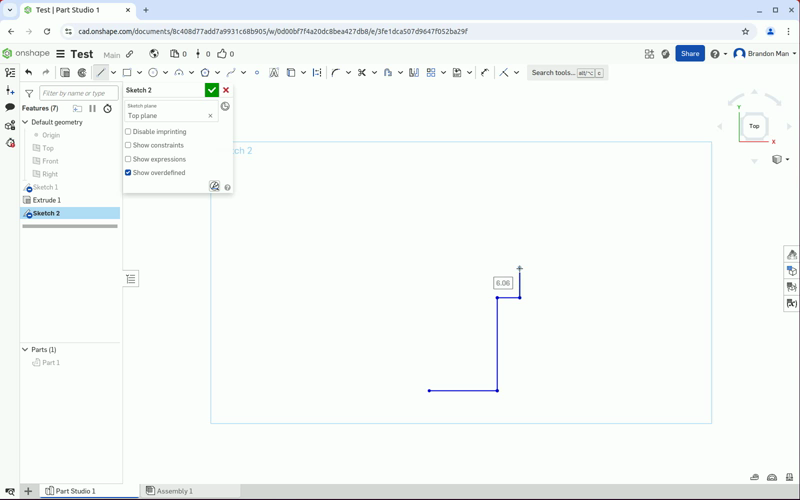
key_down(shift)
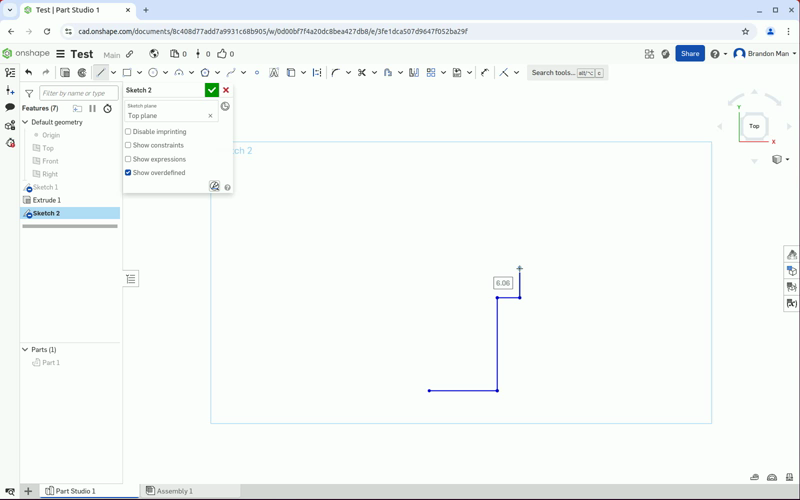
mouse_move(549, 268)
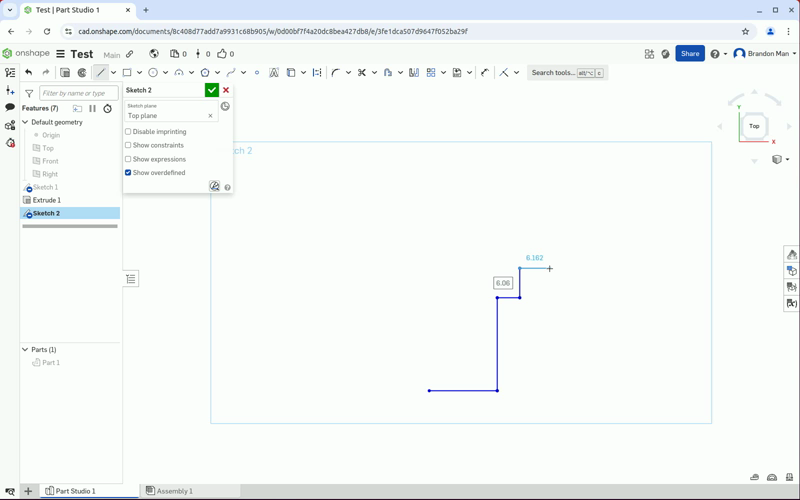
mouse_move(497, 268)
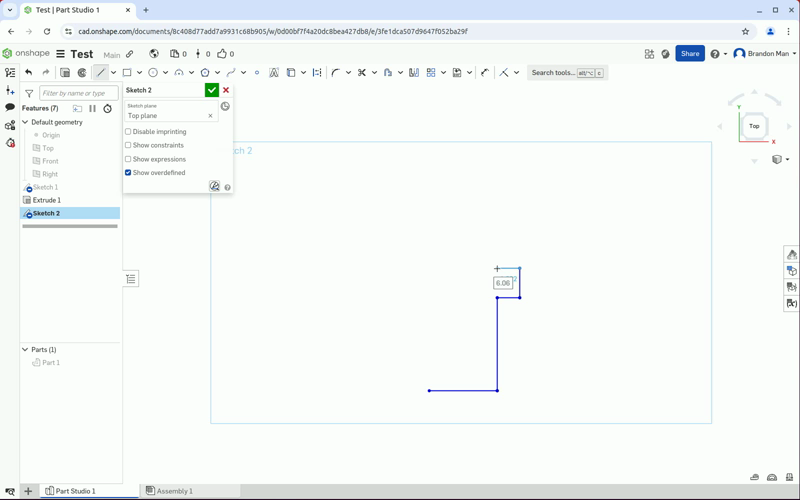
click(497, 268)
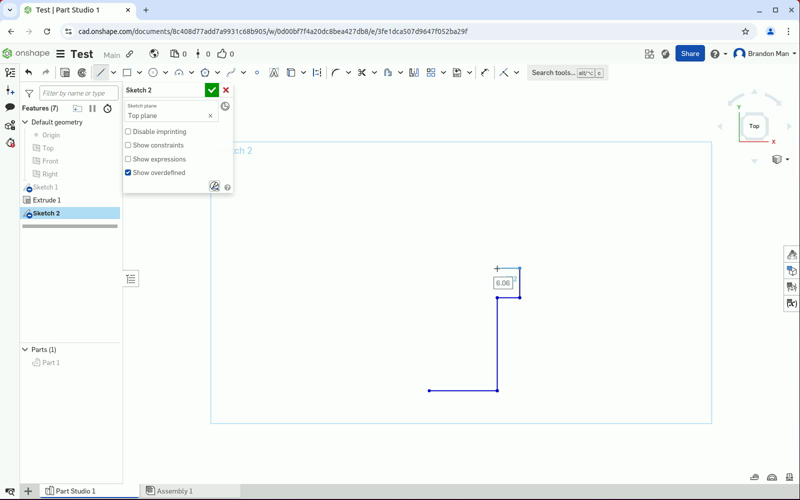
key_up(shift)
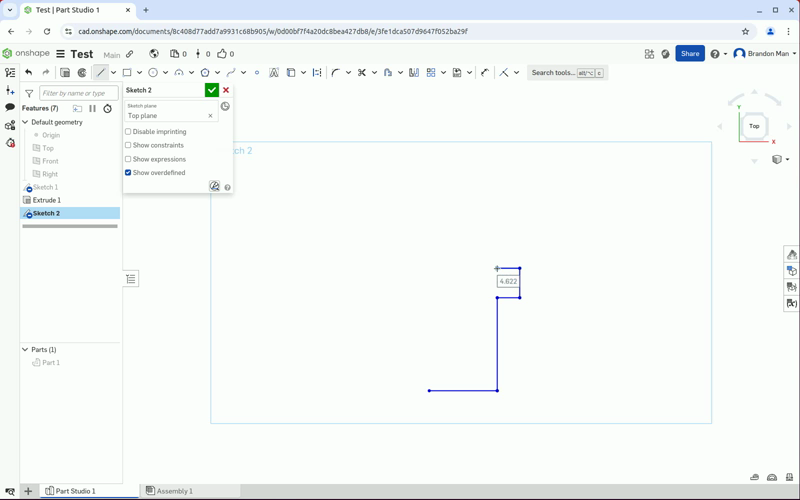
key_down(shift)
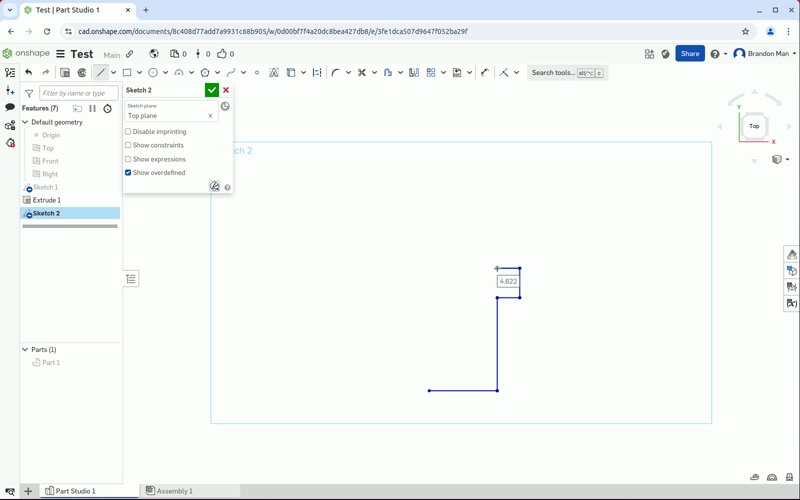
mouse_move(497, 175)
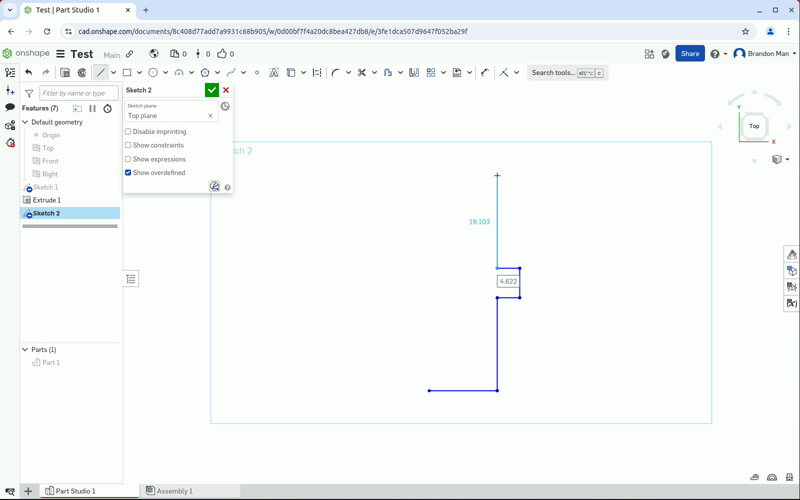
click(497, 175)
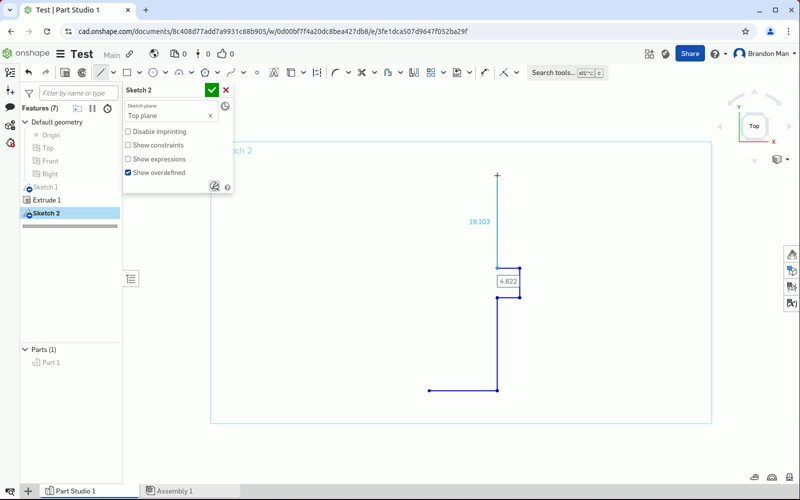
key_up(shift)
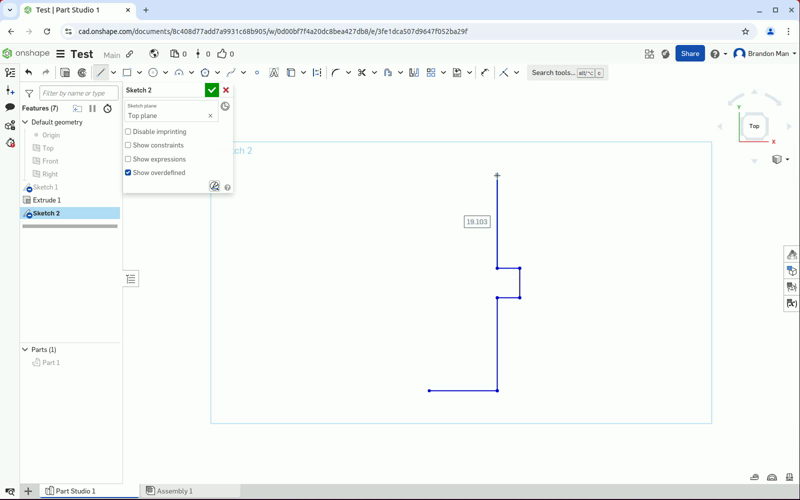
key_down(shift)
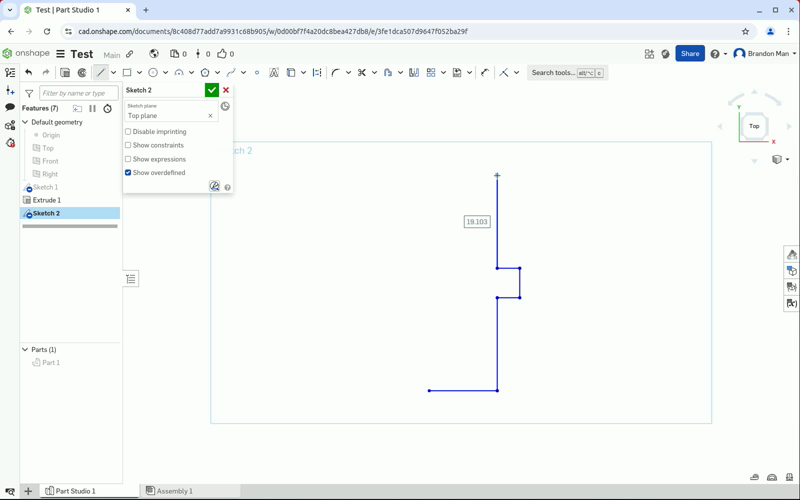
mouse_move(429, 175)
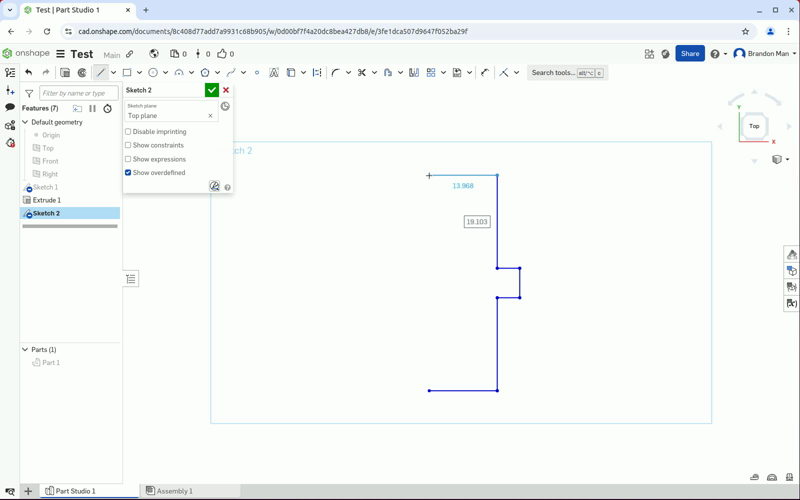
click(429, 175)
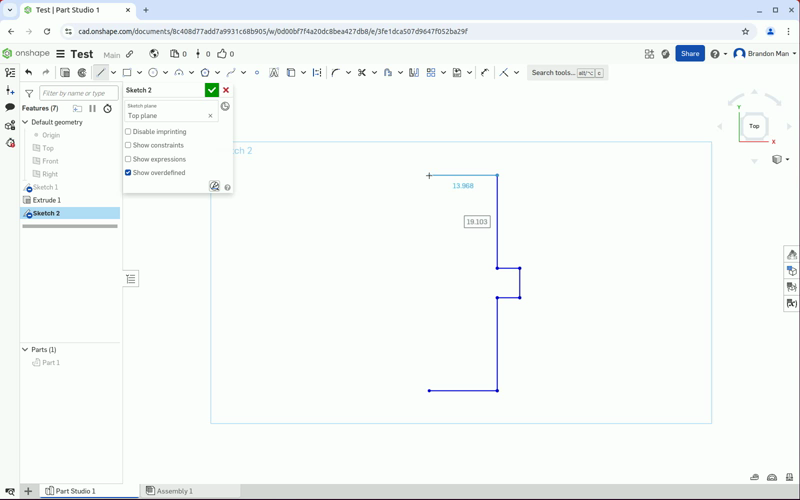
key_up(shift)
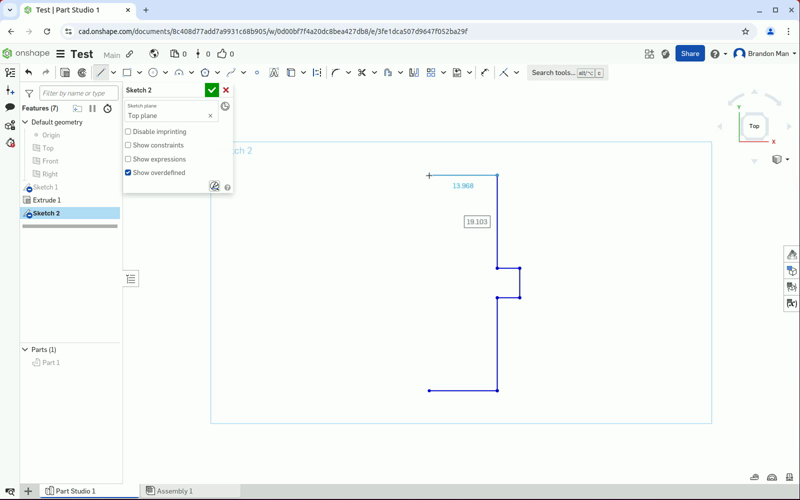
key_down(shift)
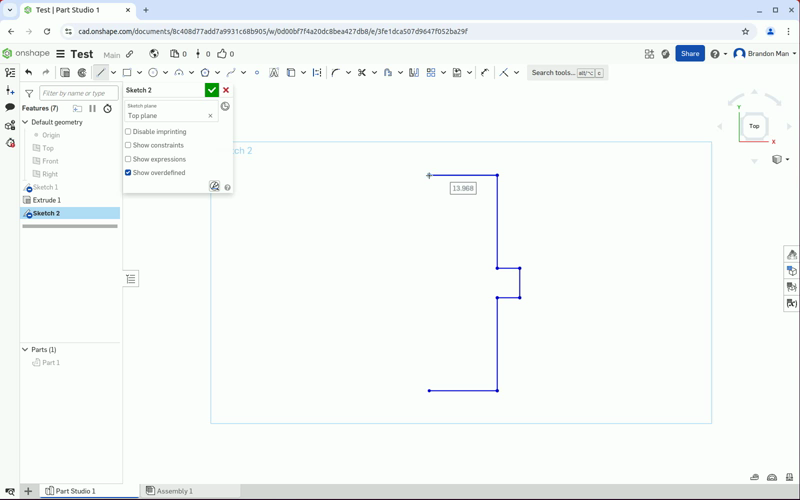
mouse_move(429, 390)
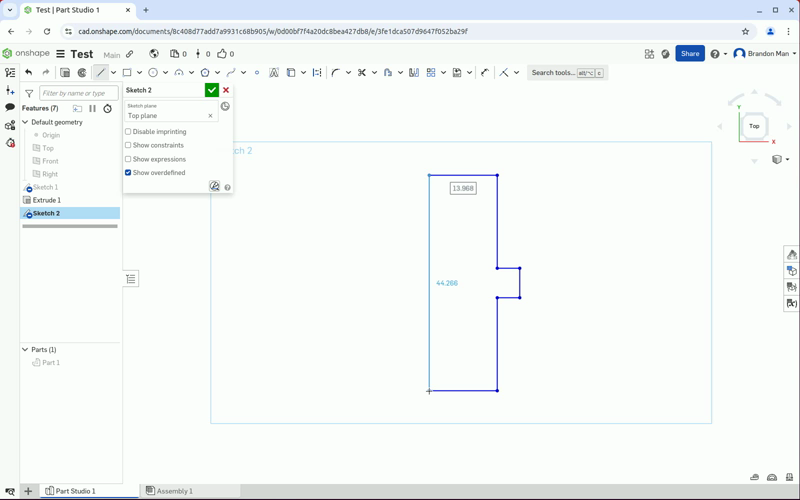
key_up(shift)
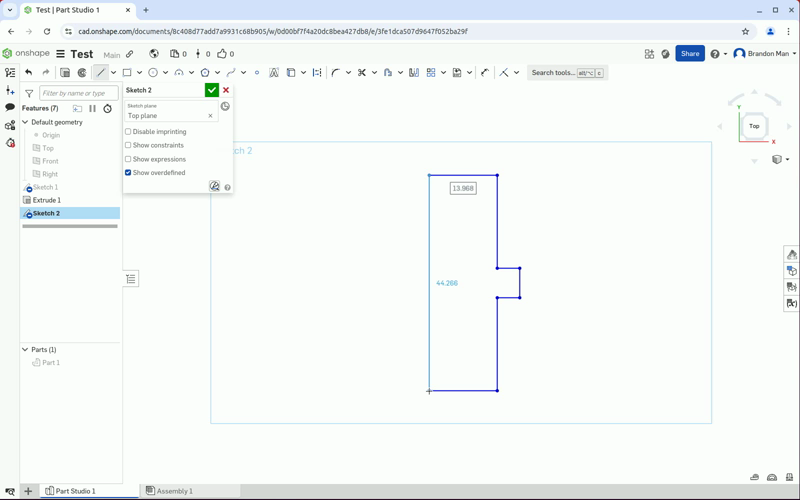
click(429, 390)
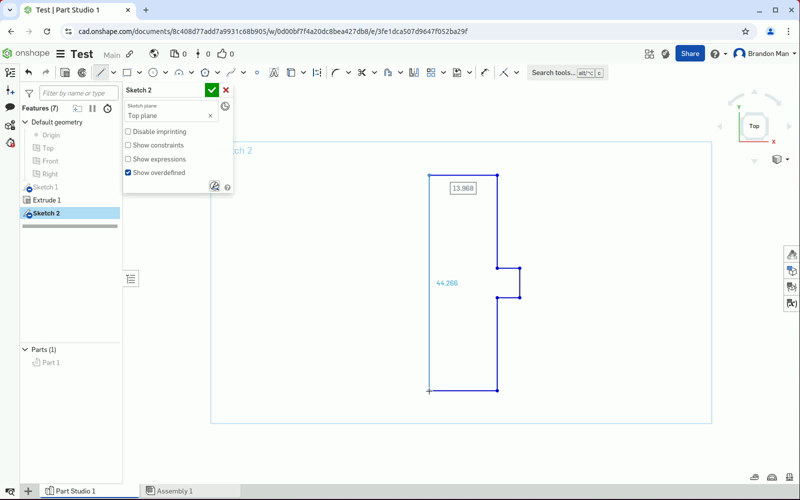
key(esc)
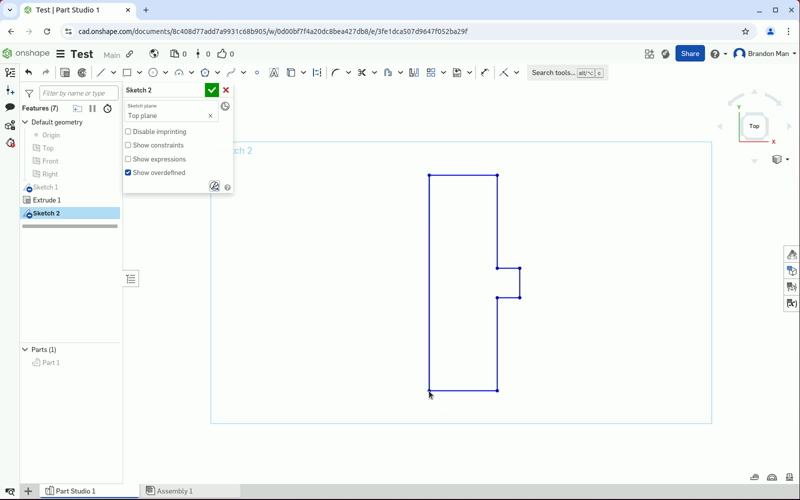
key(c)
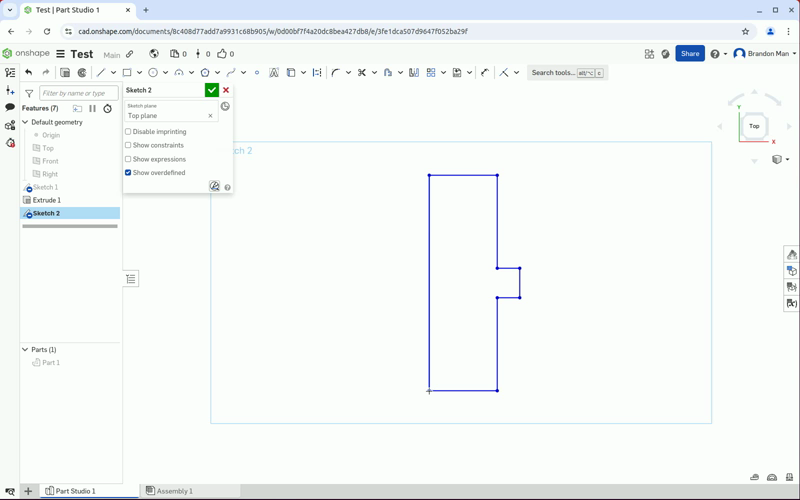
key_down(shift)
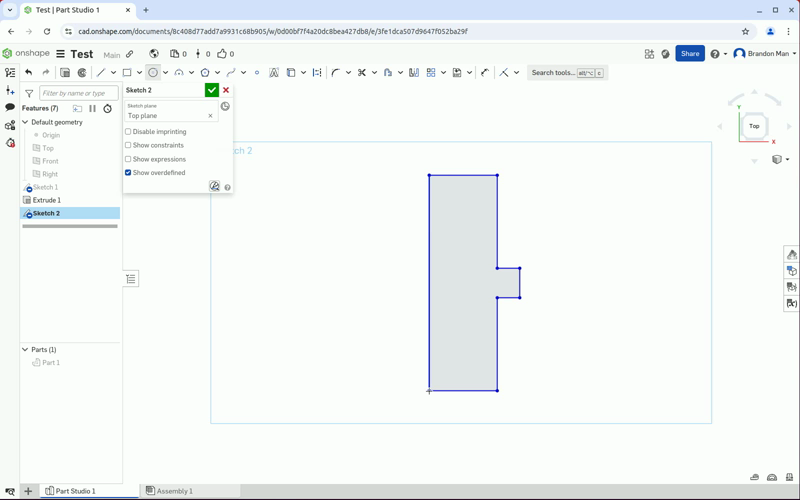
mouse_move(508, 281)
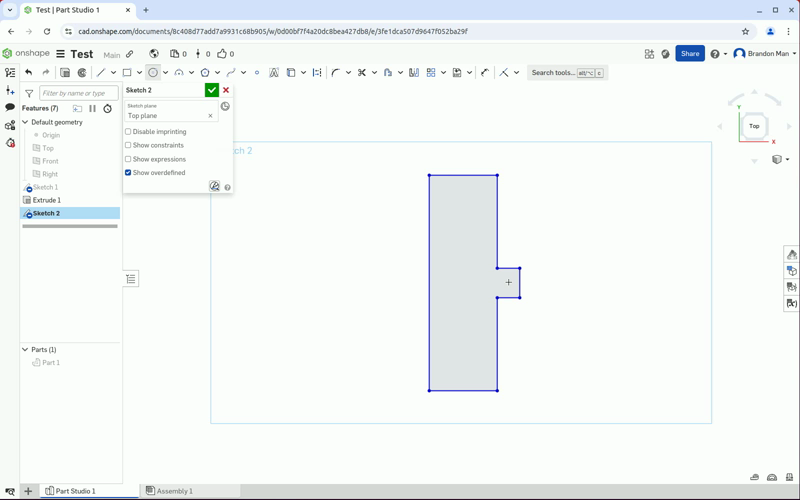
click(508, 281)
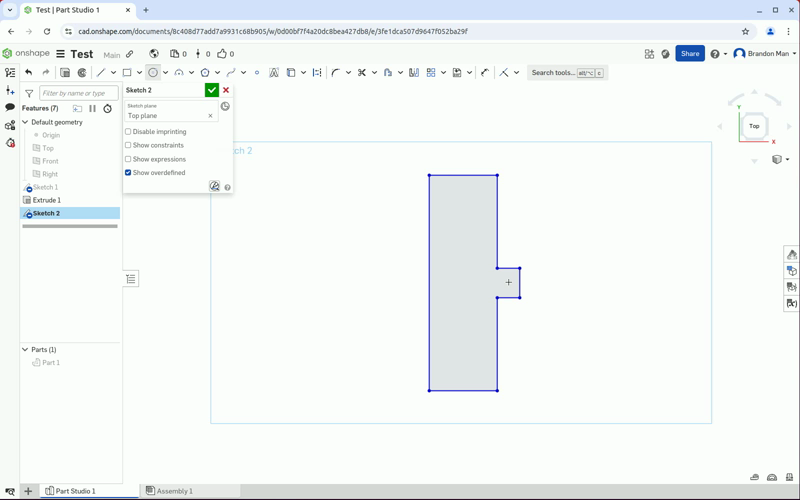
key_up(shift)
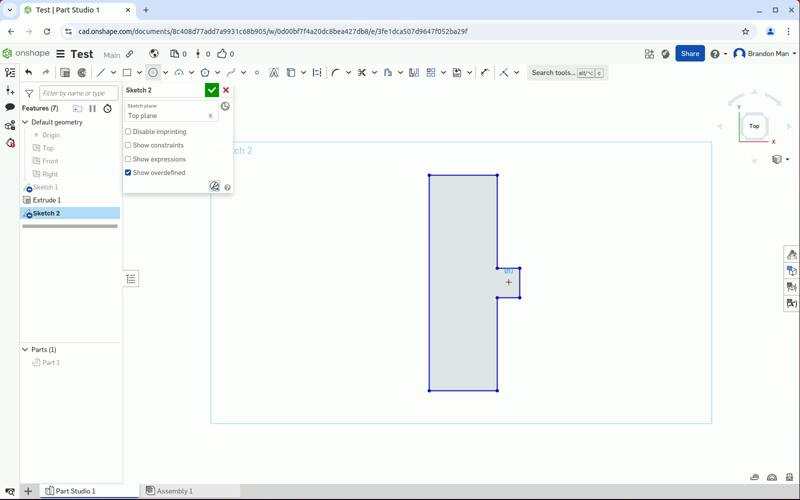
mouse_move(513, 281)
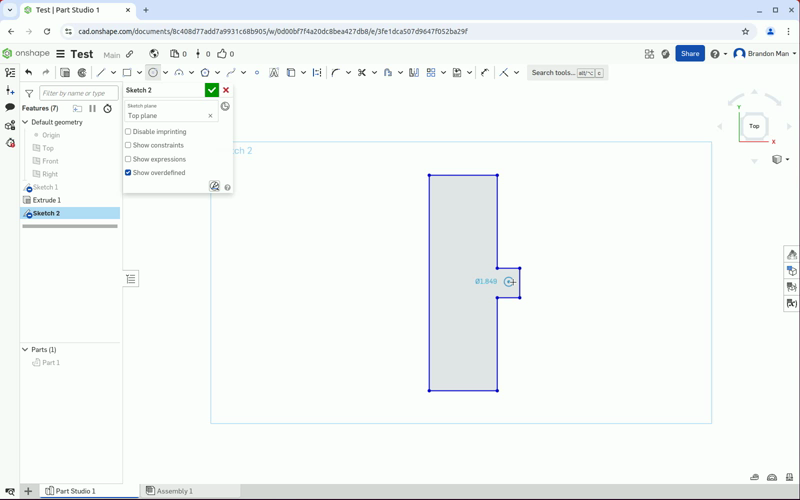
click(513, 281)
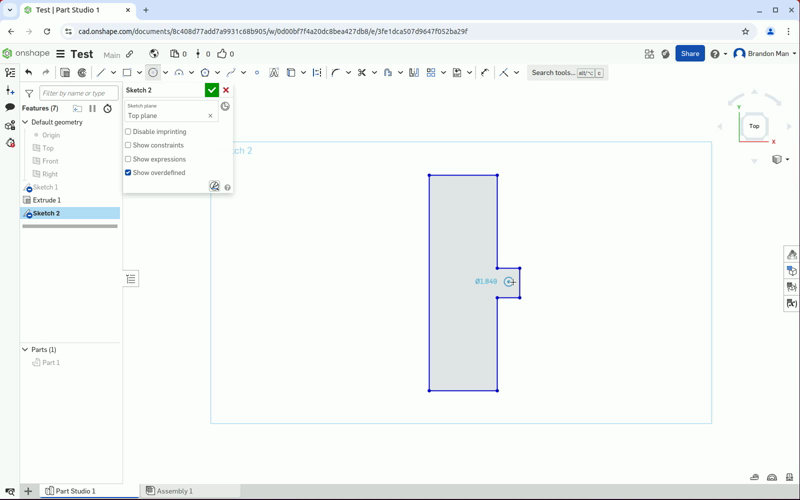
key(esc)
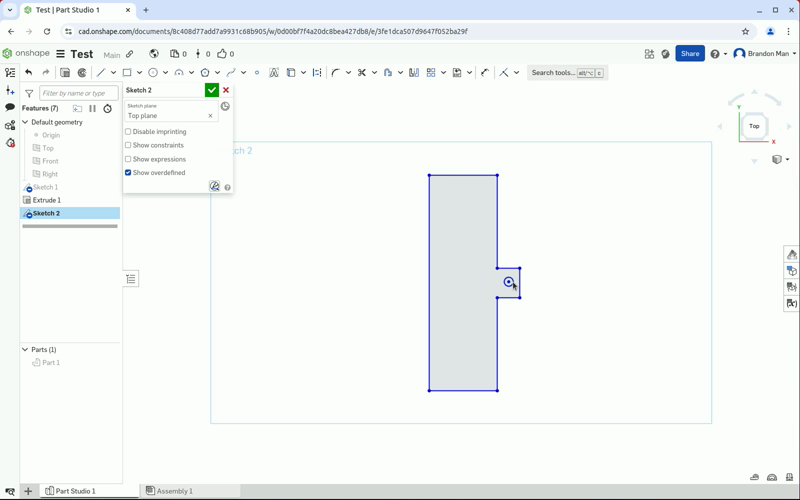
mouse_move(446, 360)
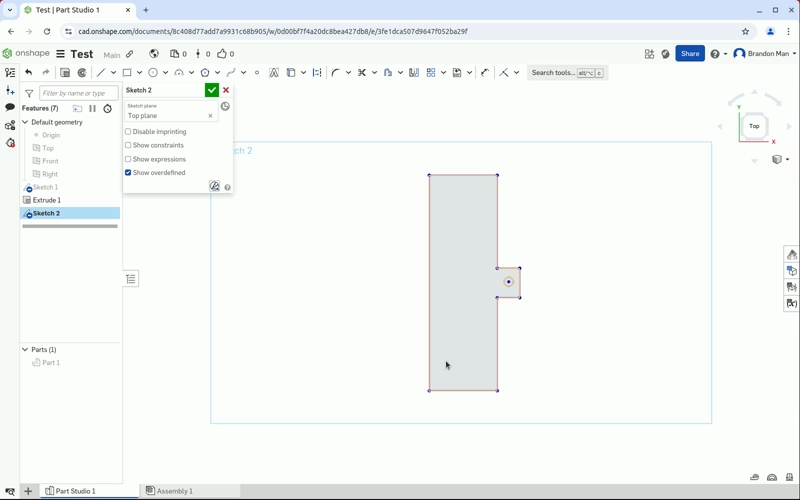
click(446, 360)
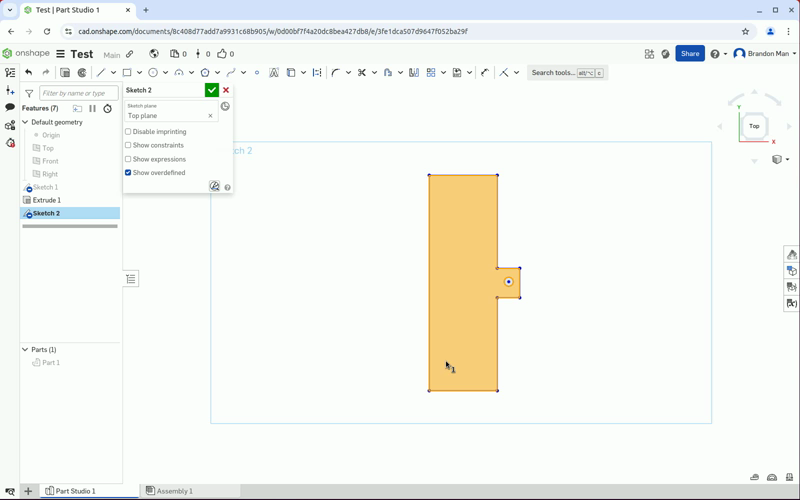
mouse_move(73, 352)
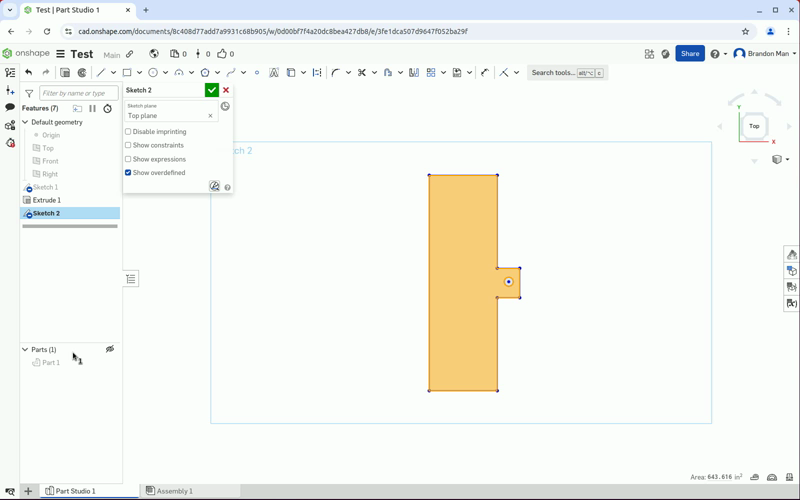
key(shift+y)
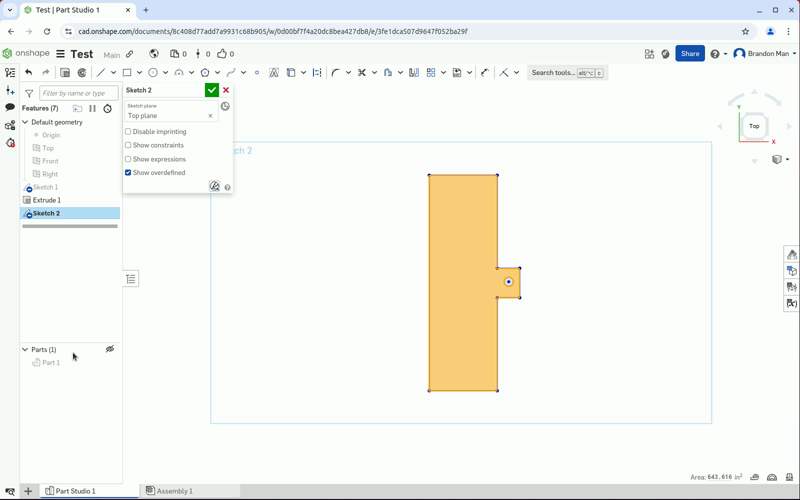
key(shift+e)
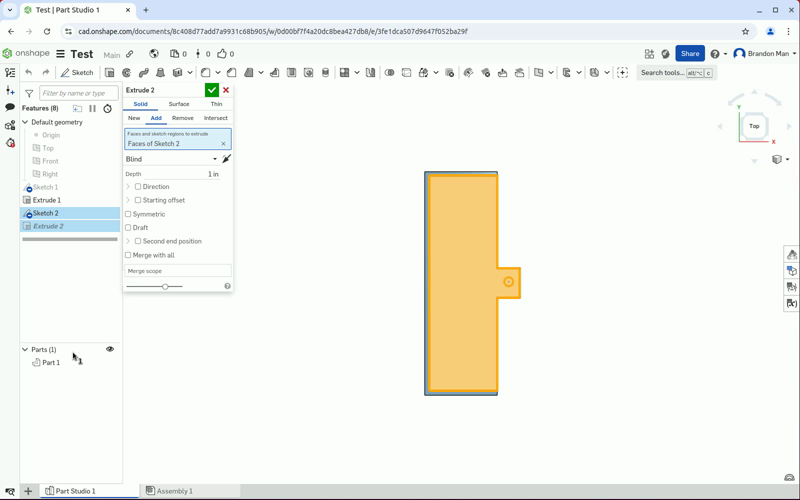
mouse_move(143, 106)
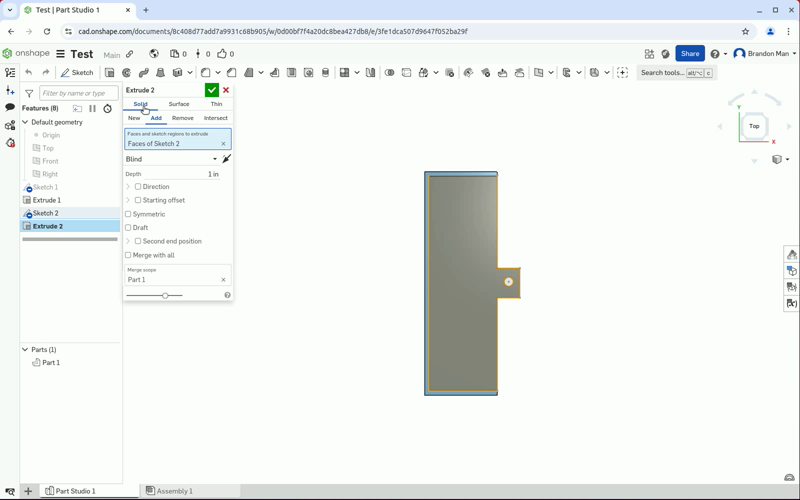
click(143, 106)
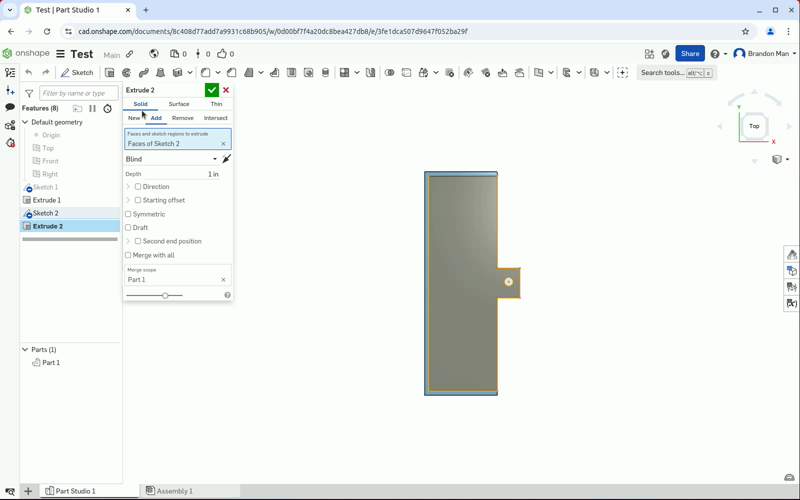
mouse_move(137, 120)
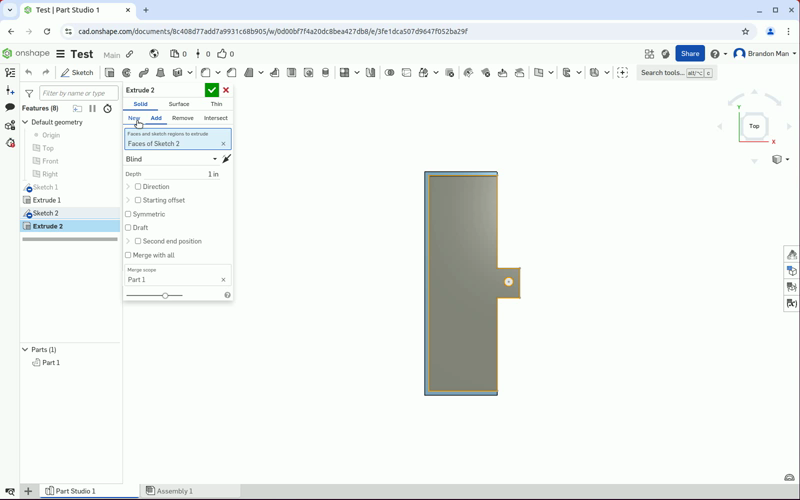
click(137, 120)
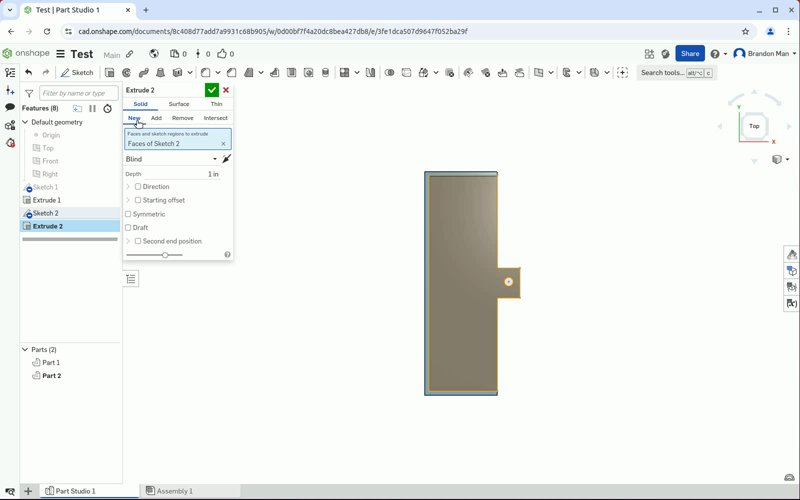
key(tab, 4)
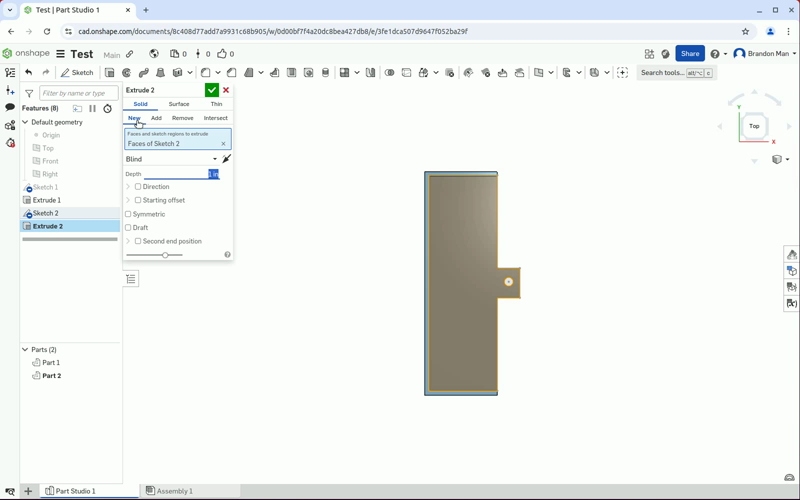
text(0.722)
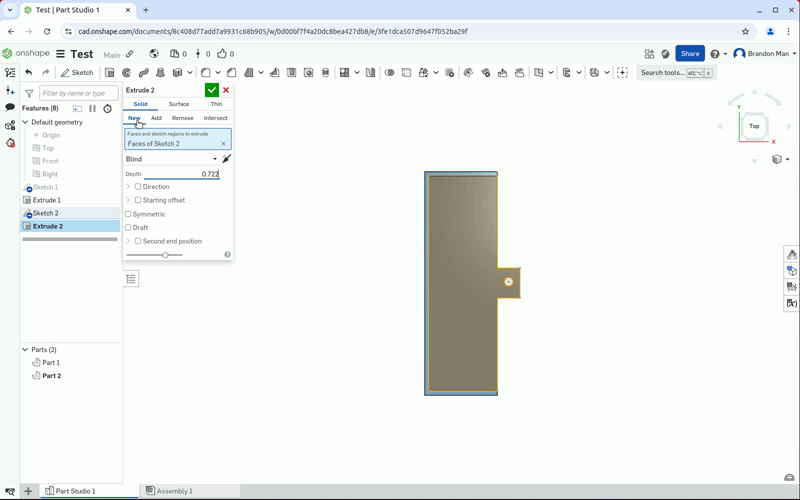
key(enter)
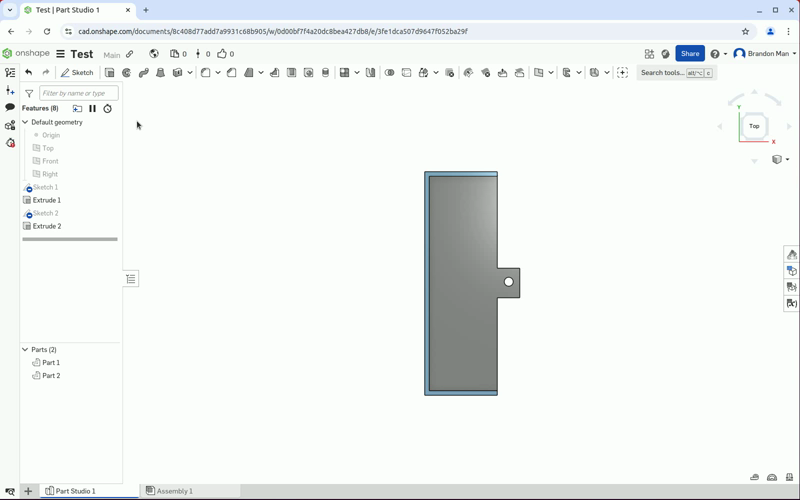
key(shift+h)
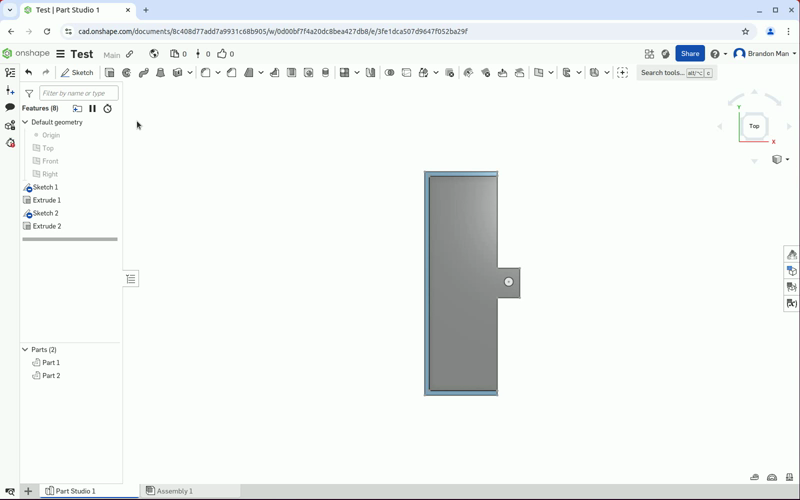
key(shift+h)
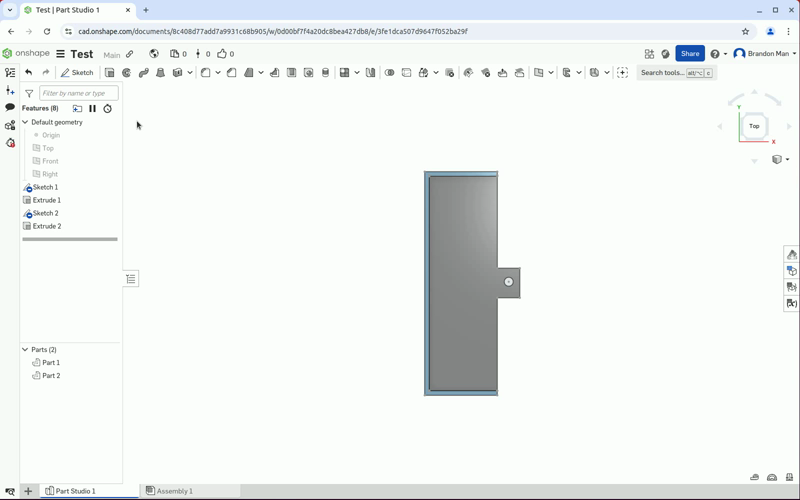
key(shift+7)
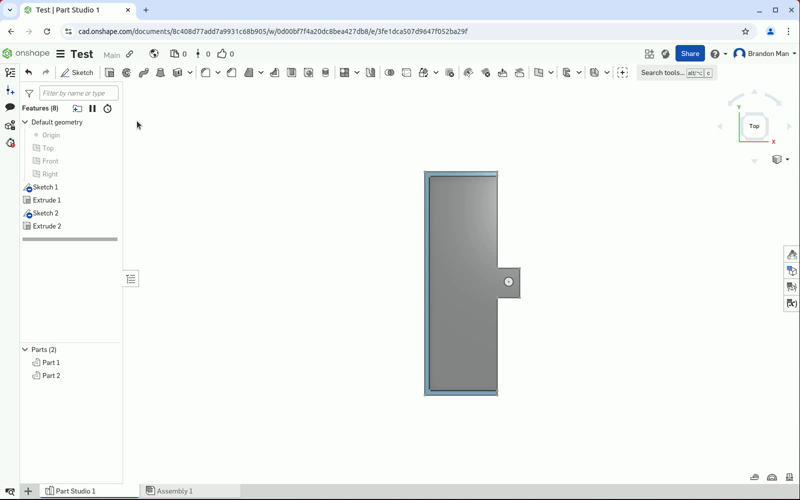
key(up, 3)
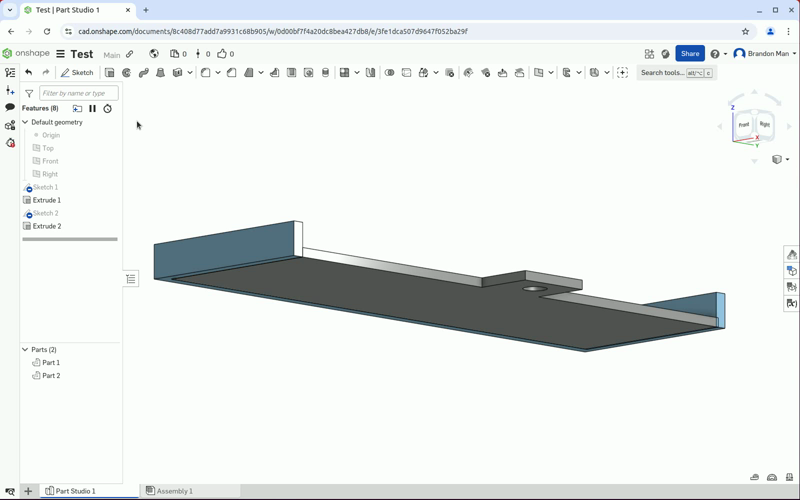
key(left, 3)
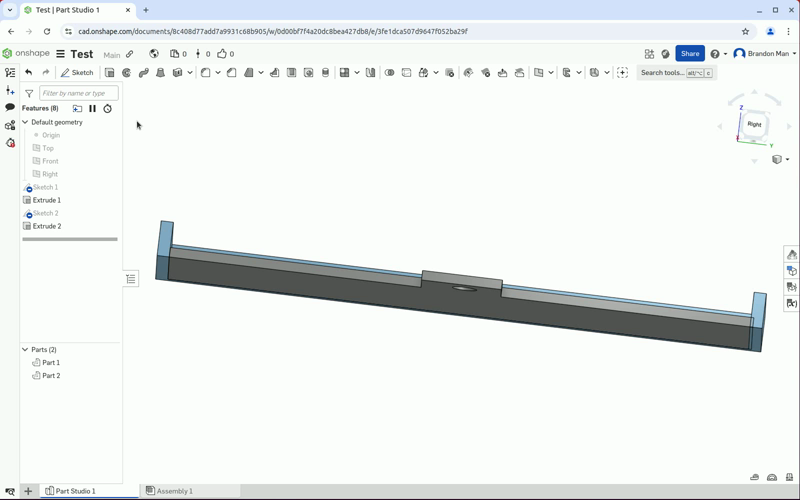
key(right, 3)
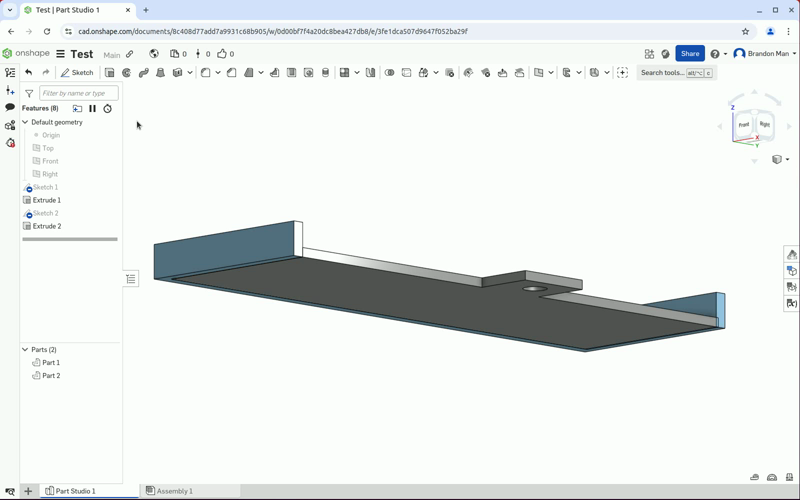
key(down, 3)
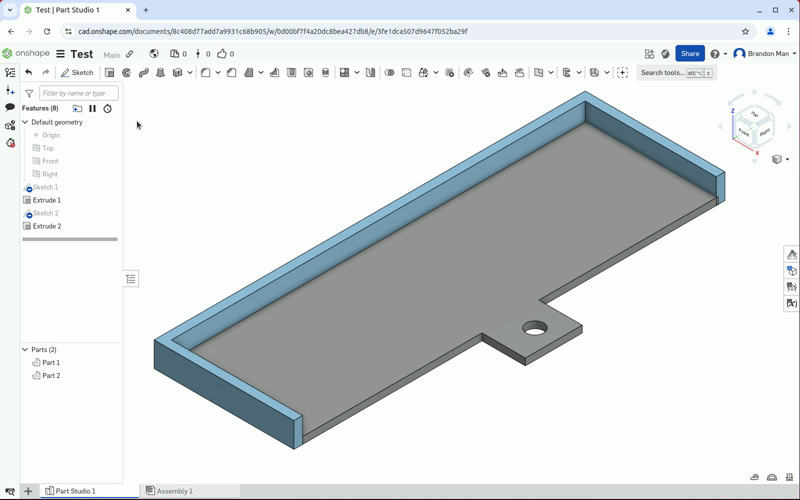
mouse_move(73, 189)
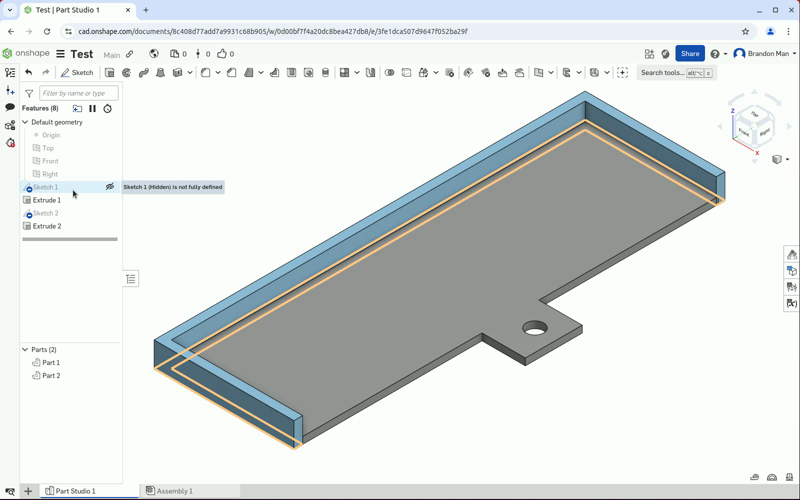
click(73, 189)